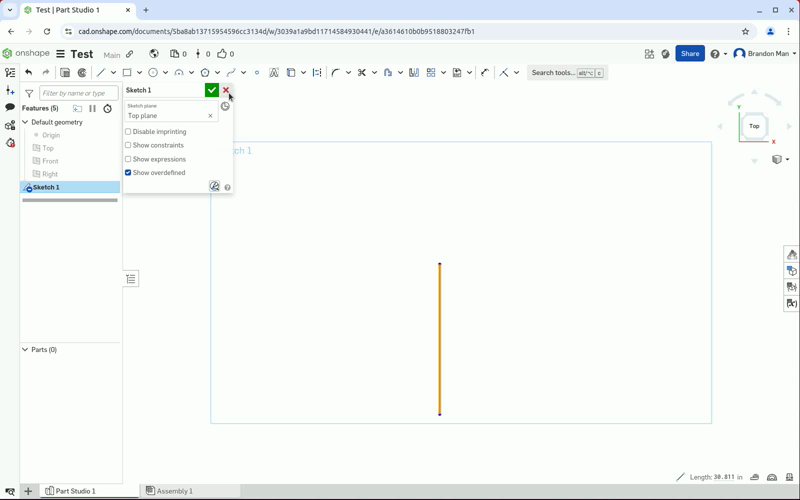
key(shift+h)
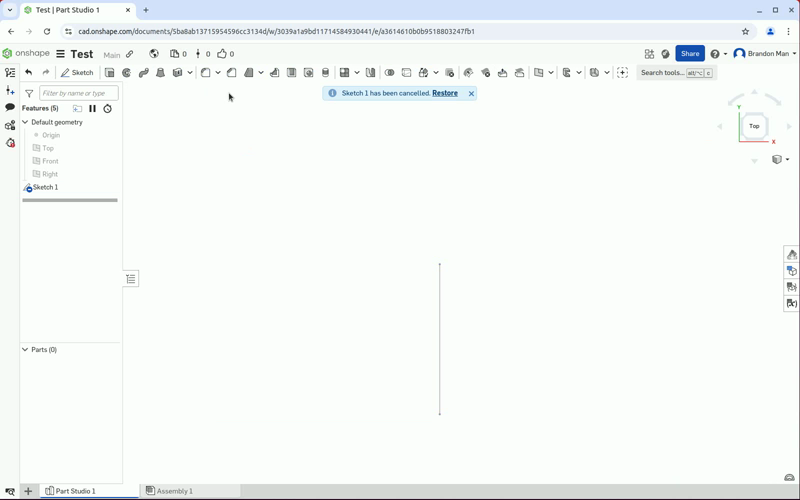
key(shift+s)
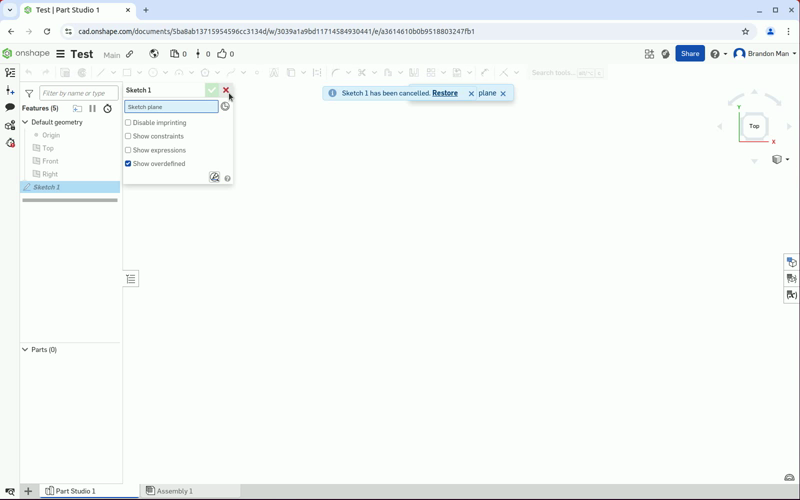
mouse_move(73, 150)
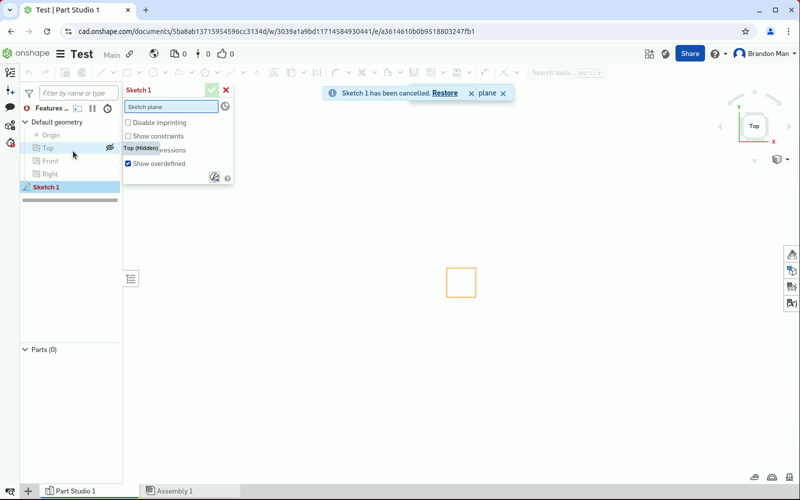
click(73, 150)
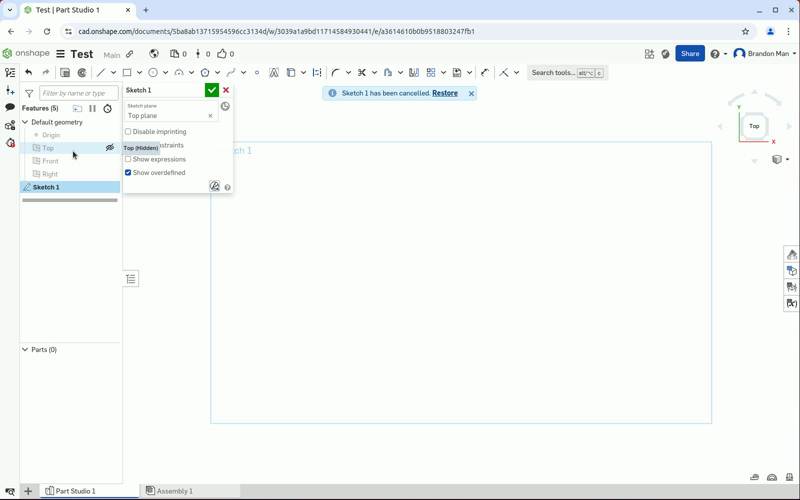
mouse_move(73, 352)
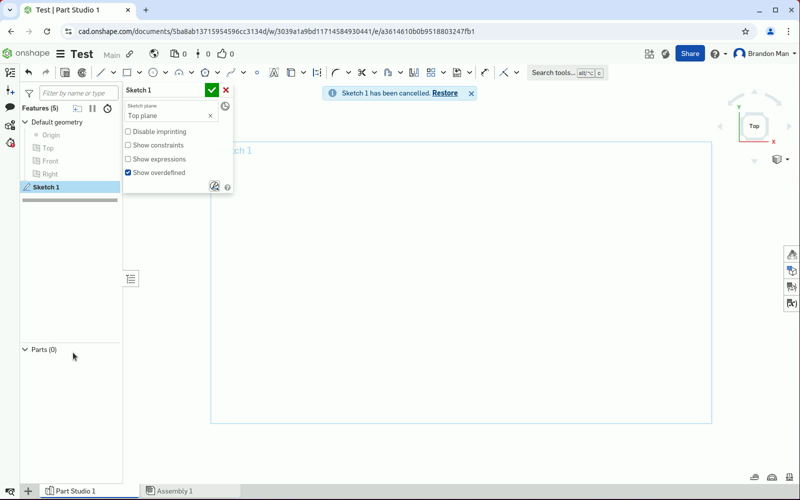
key(y)
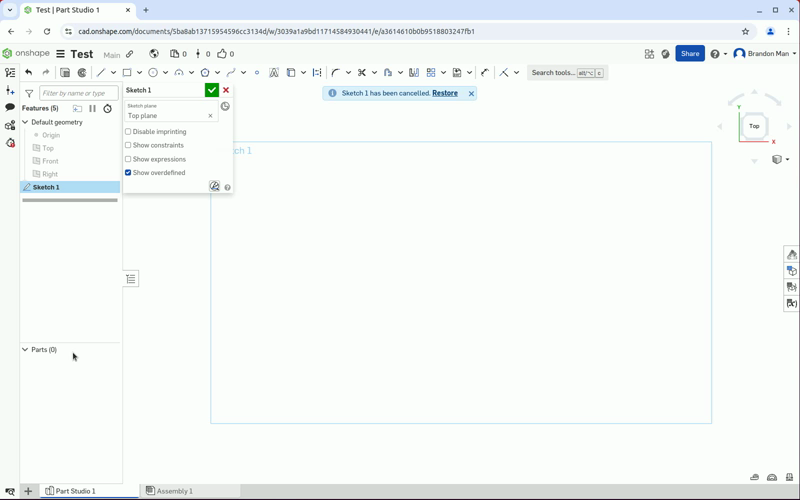
key(l)
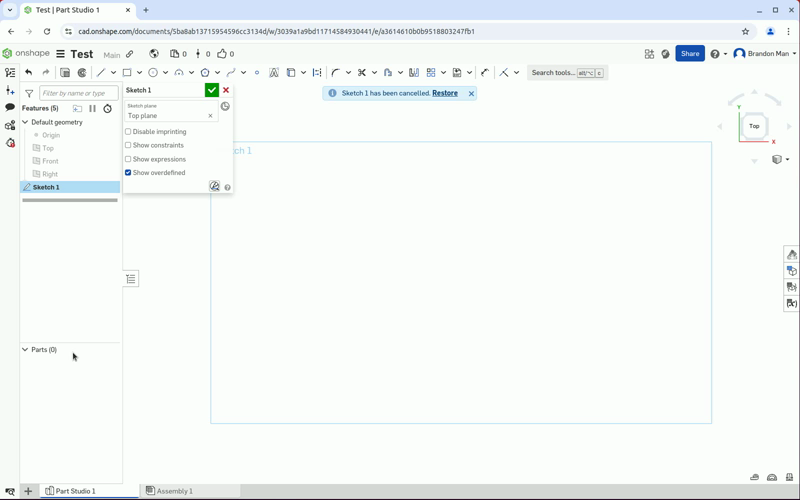
key_down(shift)
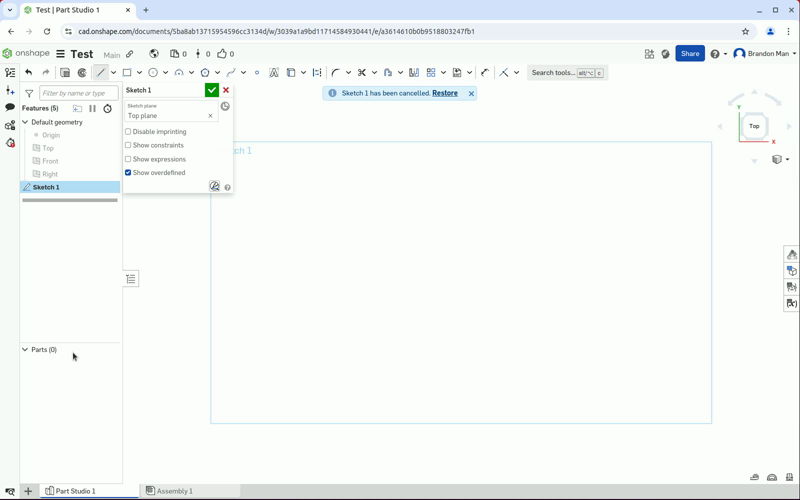
mouse_move(456, 307)
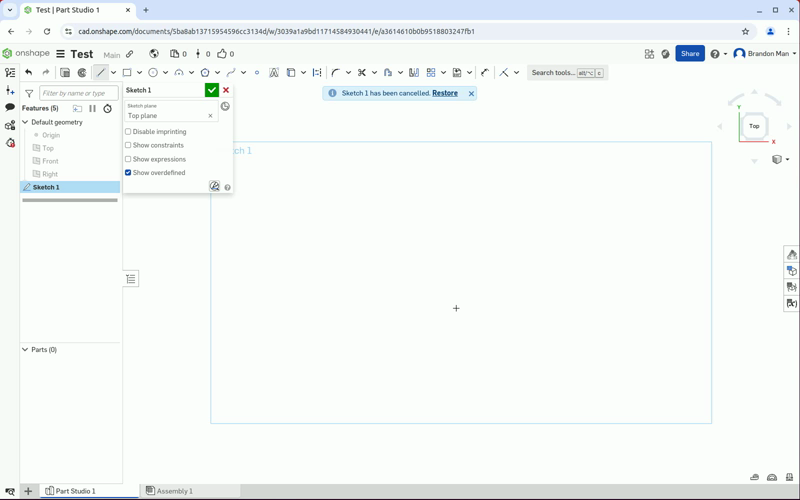
click(456, 307)
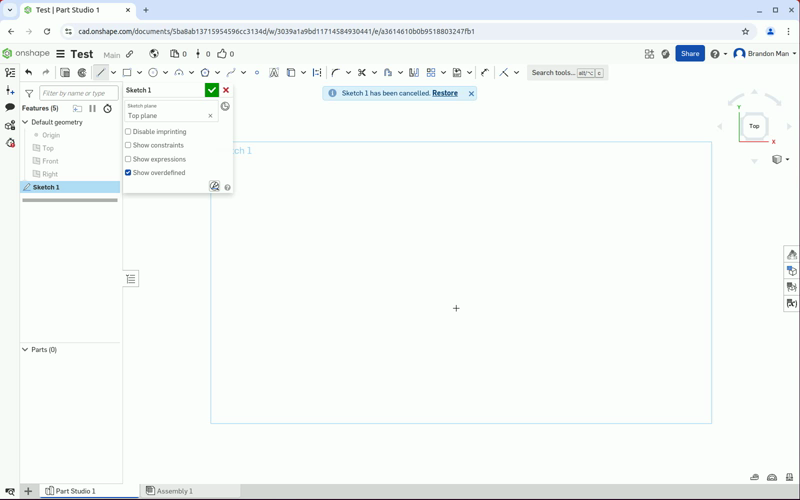
key_up(shift)
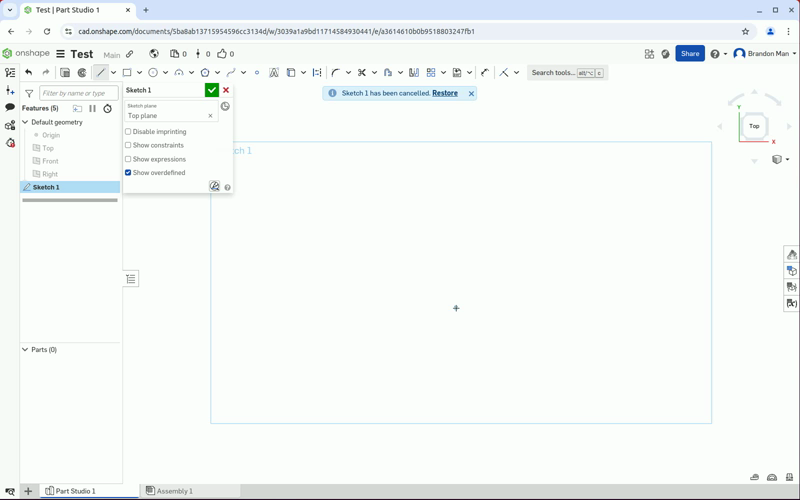
key_down(shift)
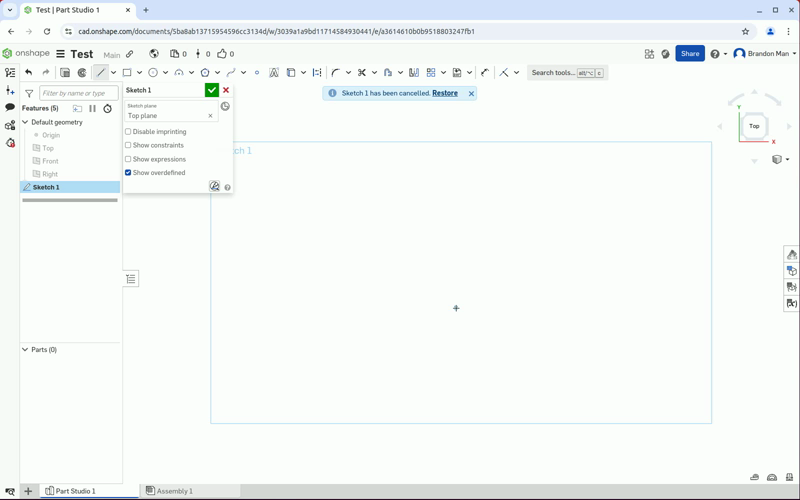
mouse_move(526, 307)
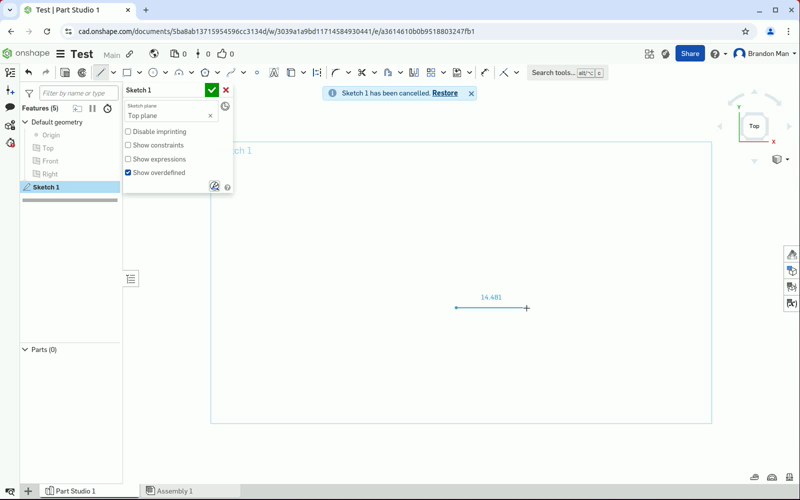
click(526, 307)
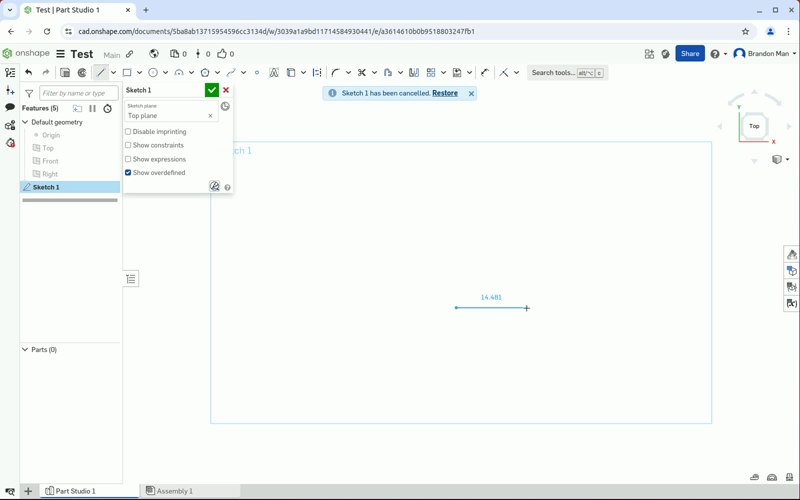
key_up(shift)
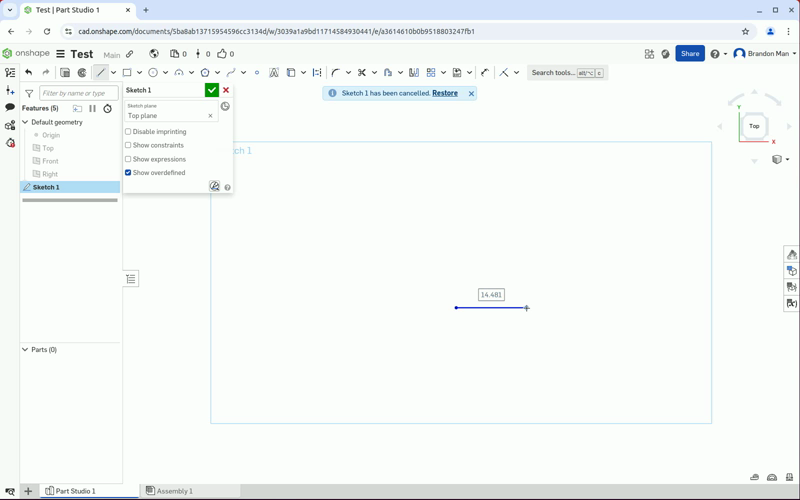
key_down(shift)
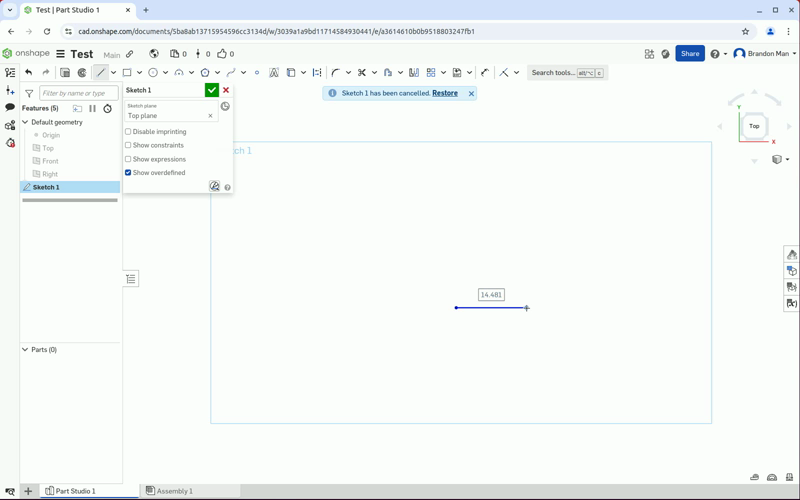
mouse_move(526, 236)
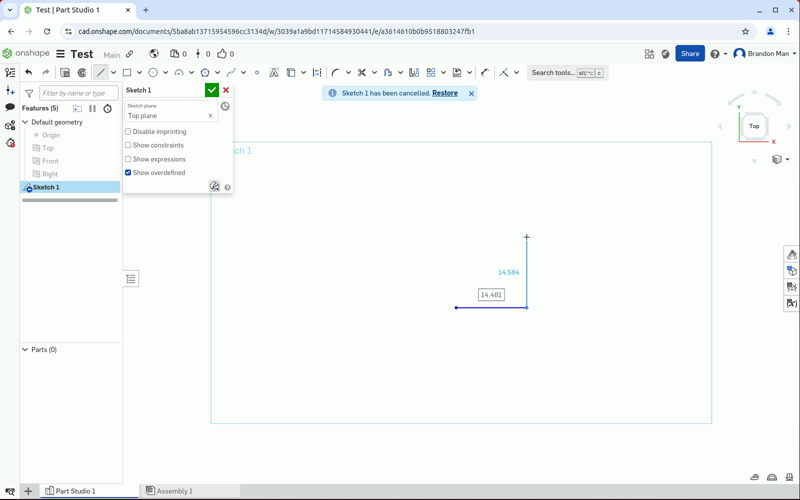
click(526, 236)
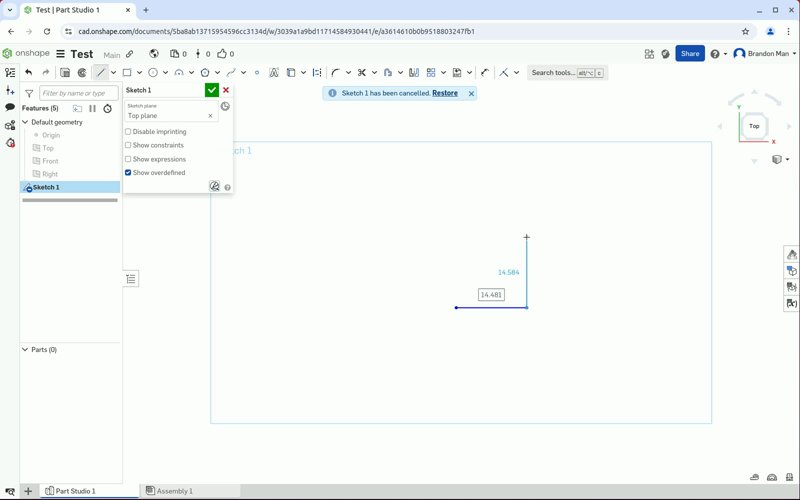
key_up(shift)
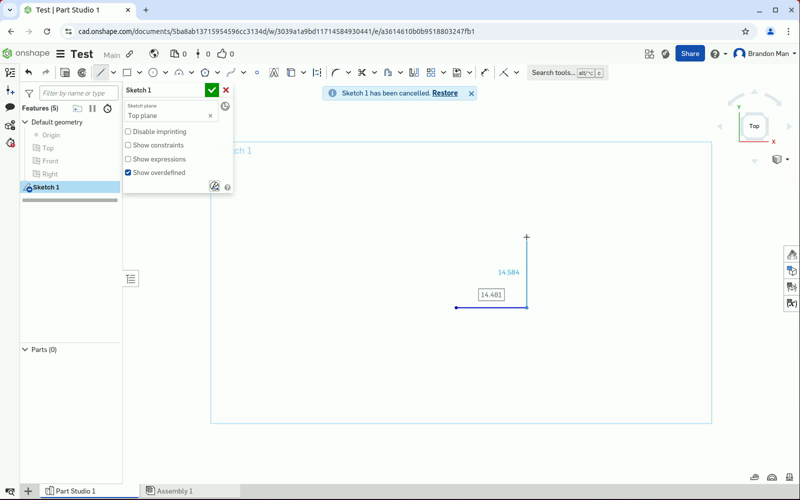
key_down(shift)
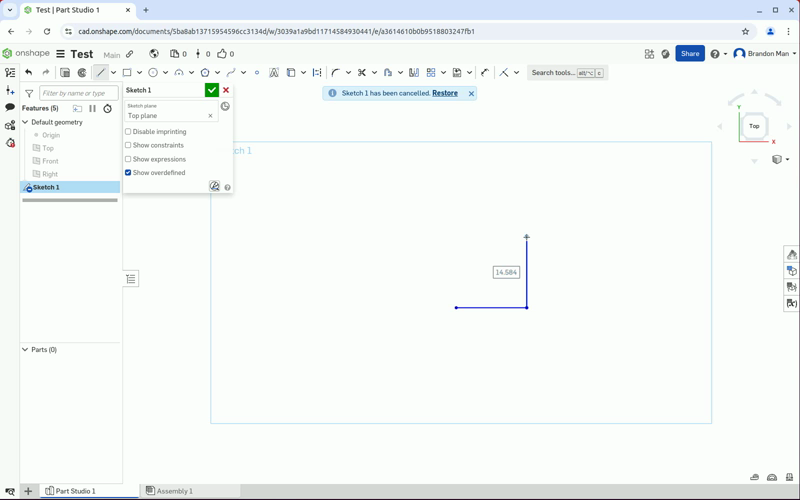
mouse_move(456, 236)
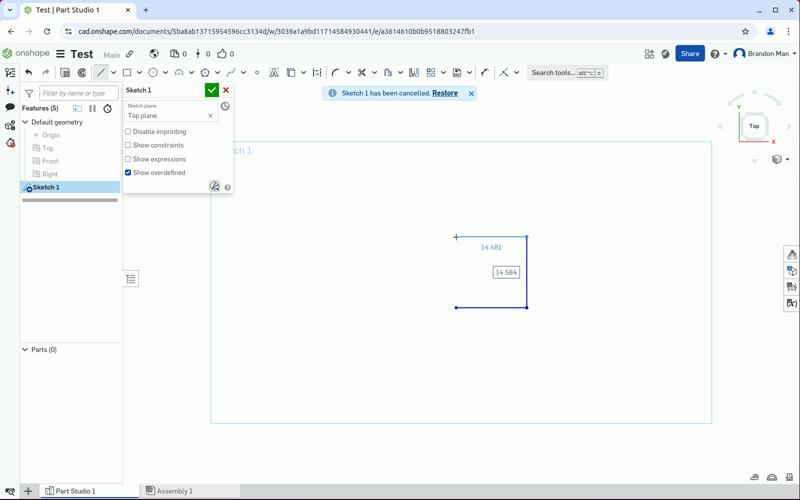
click(456, 236)
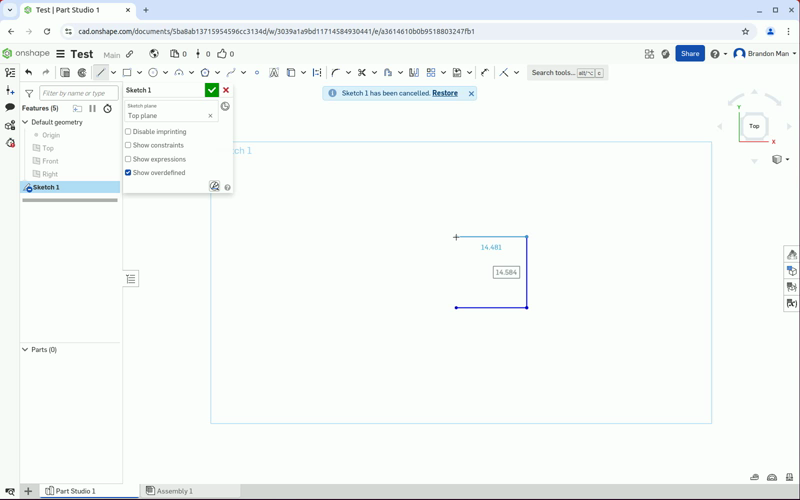
key_up(shift)
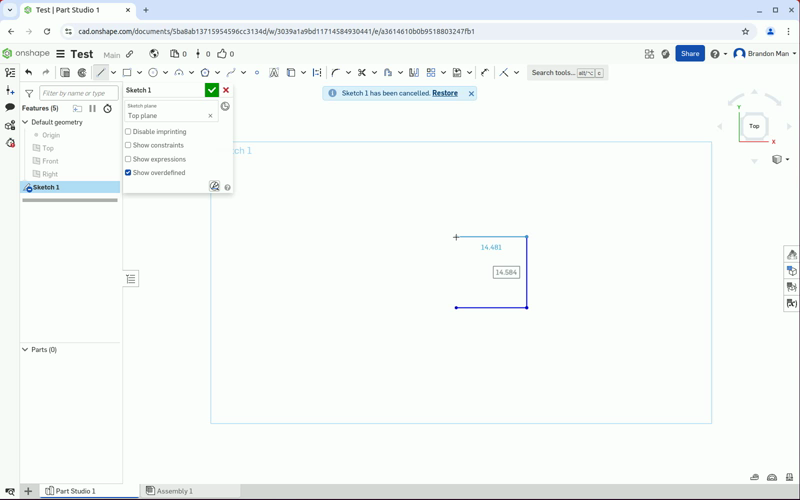
key_down(shift)
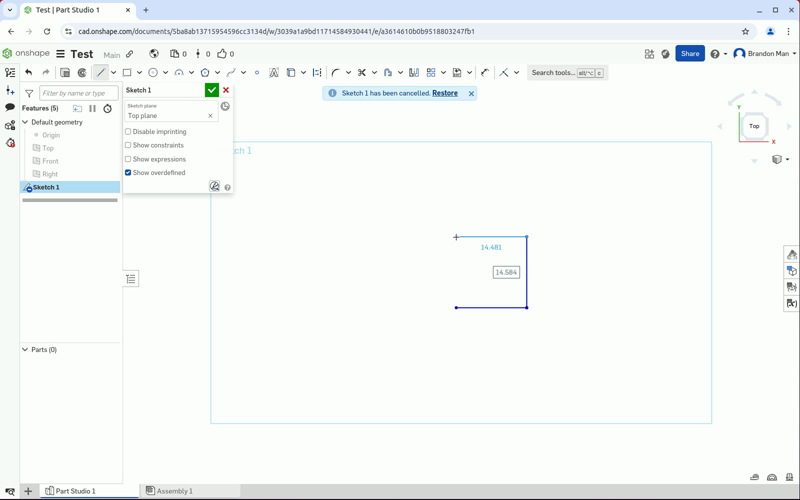
mouse_move(456, 307)
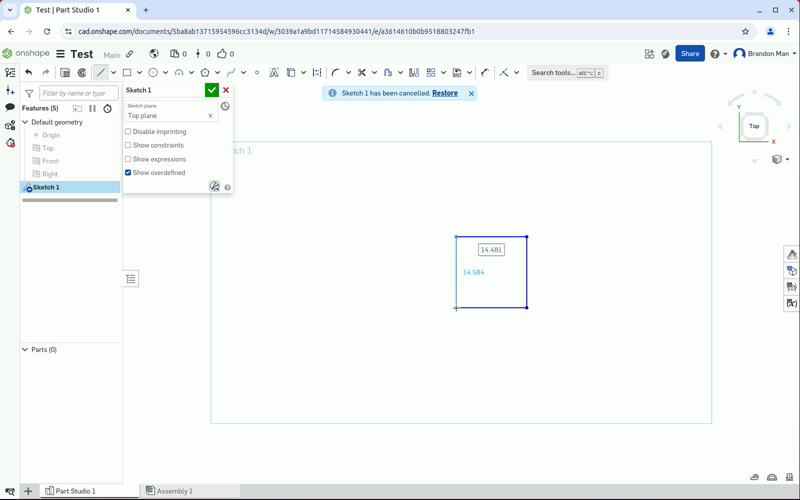
key_up(shift)
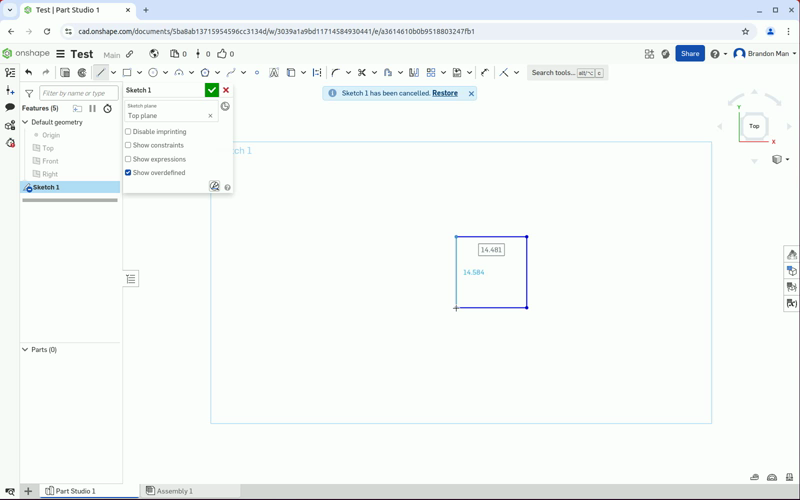
click(456, 307)
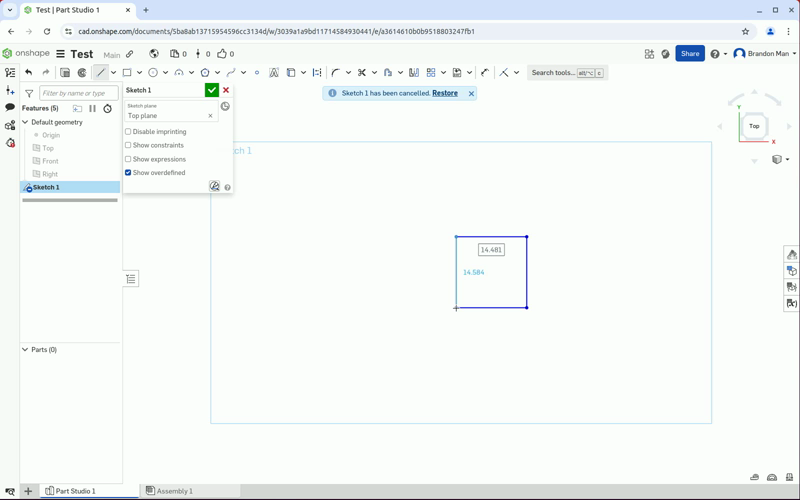
key(esc)
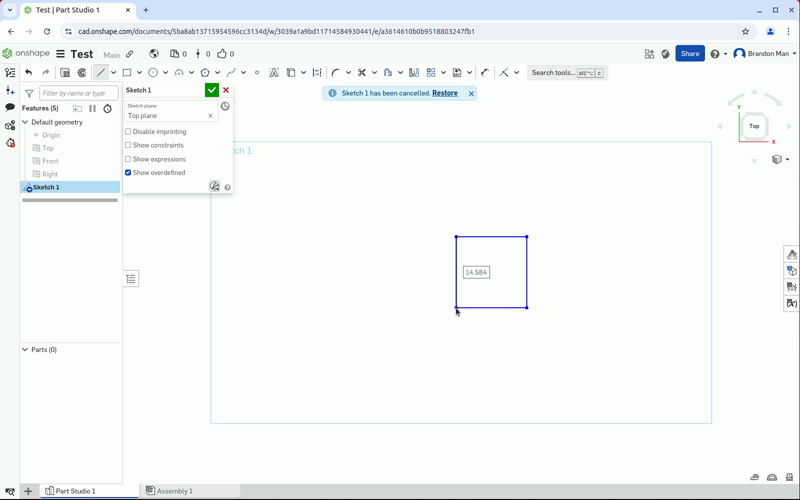
mouse_move(484, 251)
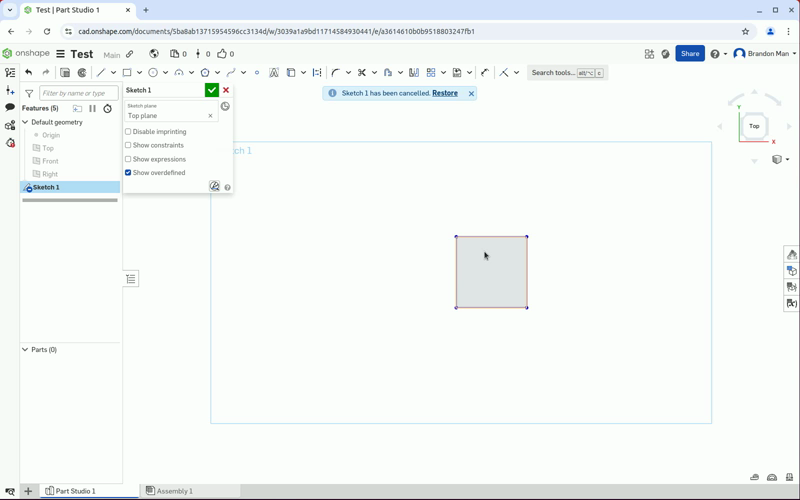
click(484, 251)
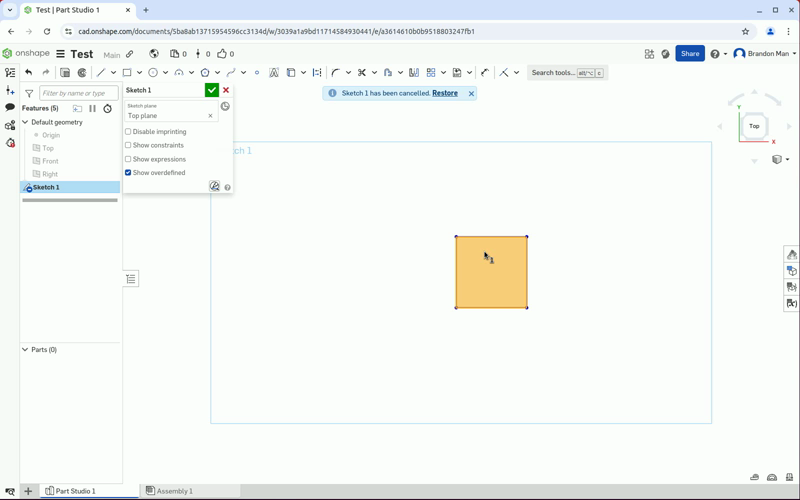
mouse_move(73, 352)
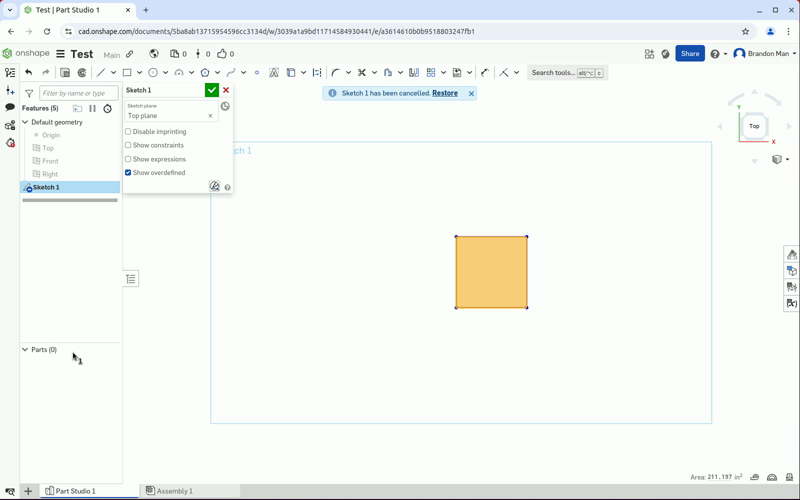
key(shift+y)
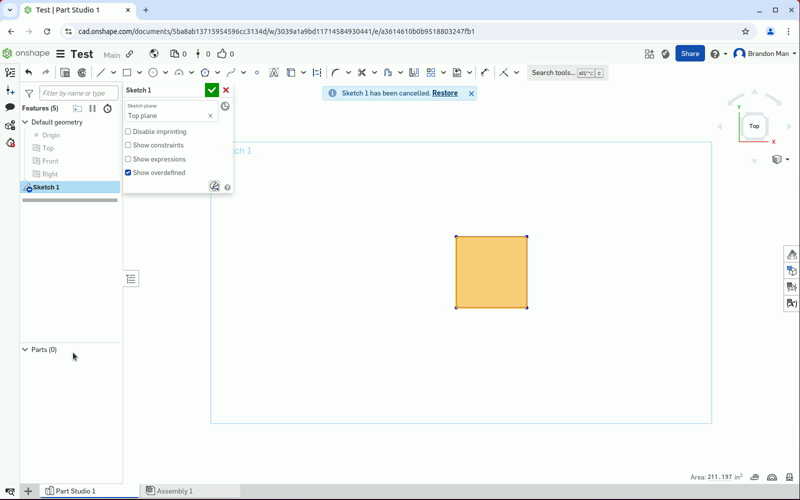
key(shift+e)
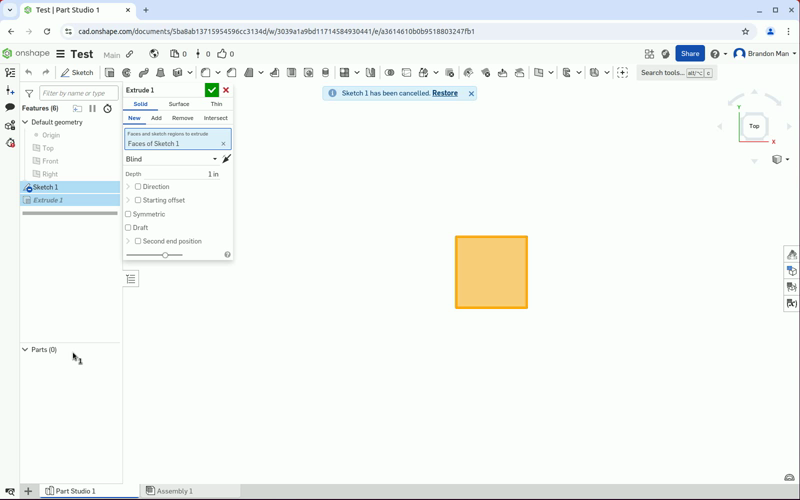
mouse_move(143, 106)
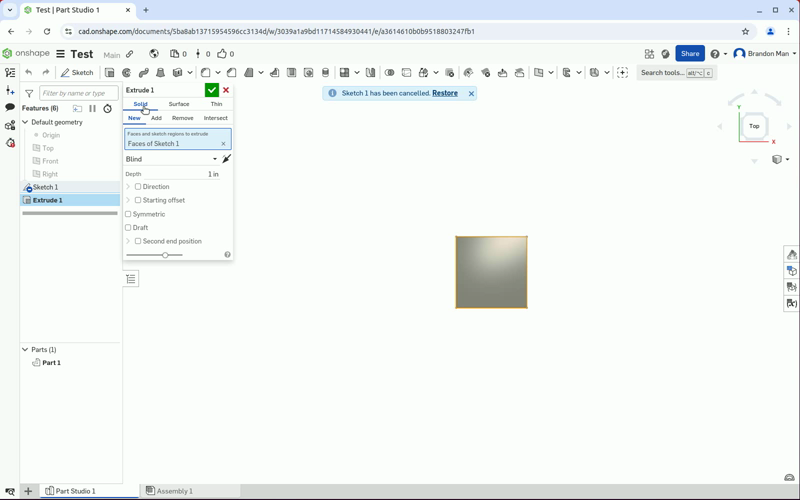
click(143, 106)
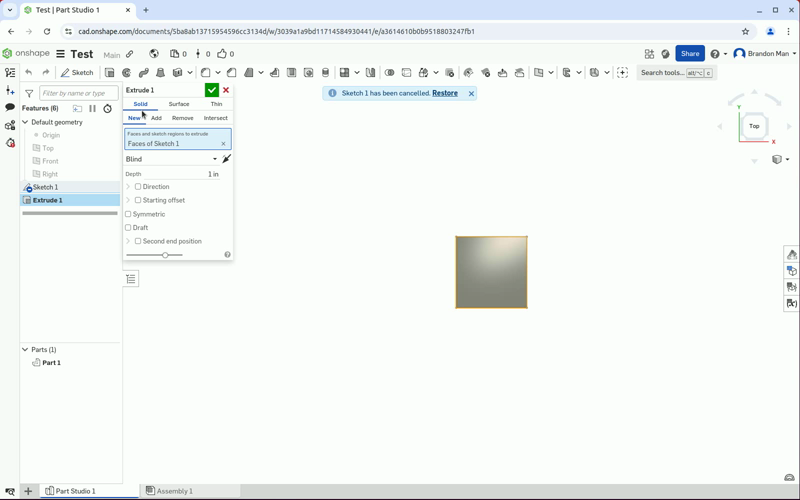
mouse_move(137, 120)
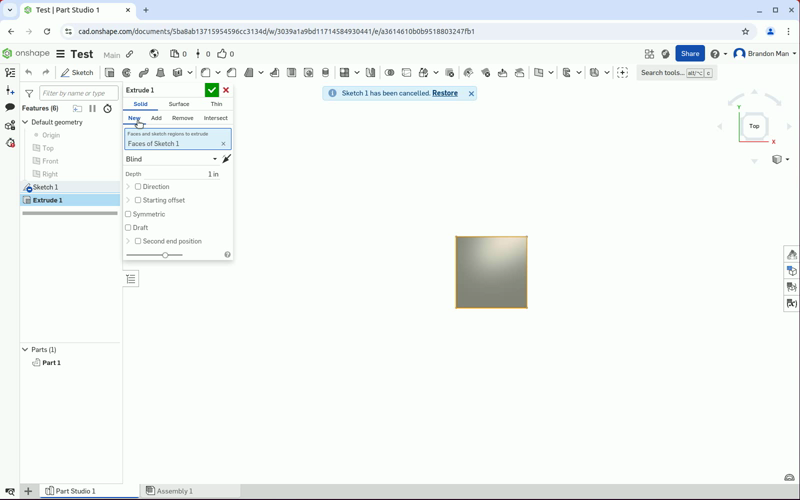
click(137, 120)
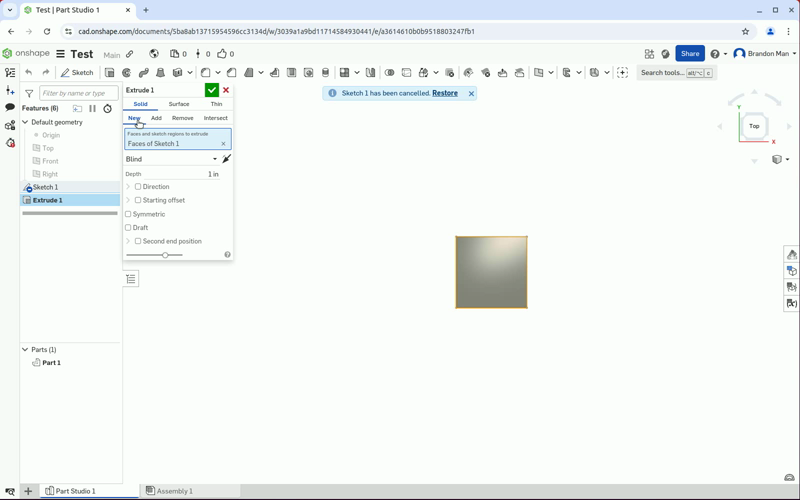
key(tab, 4)
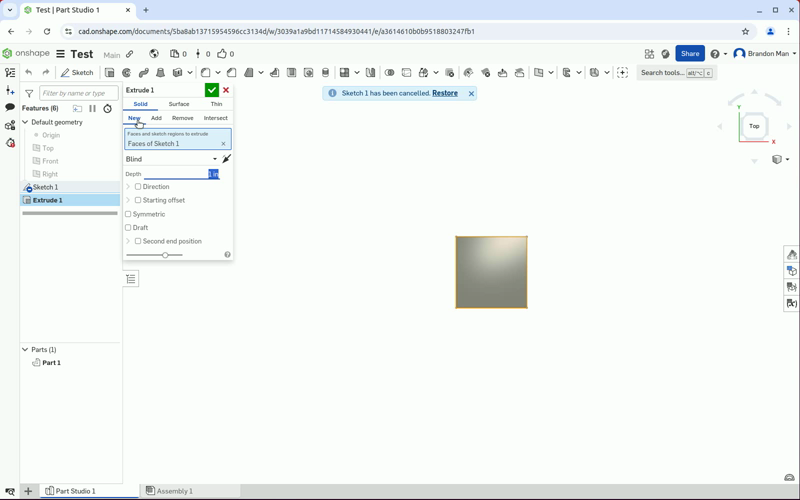
text(14.443)
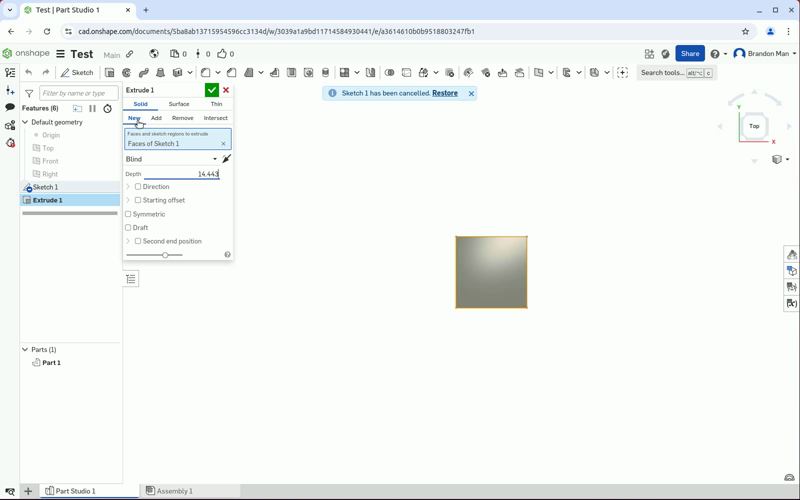
key(enter)
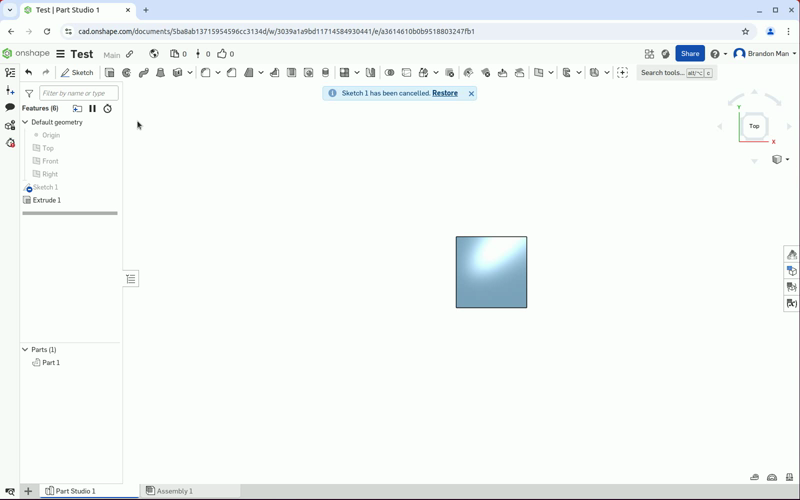
key(shift+h)
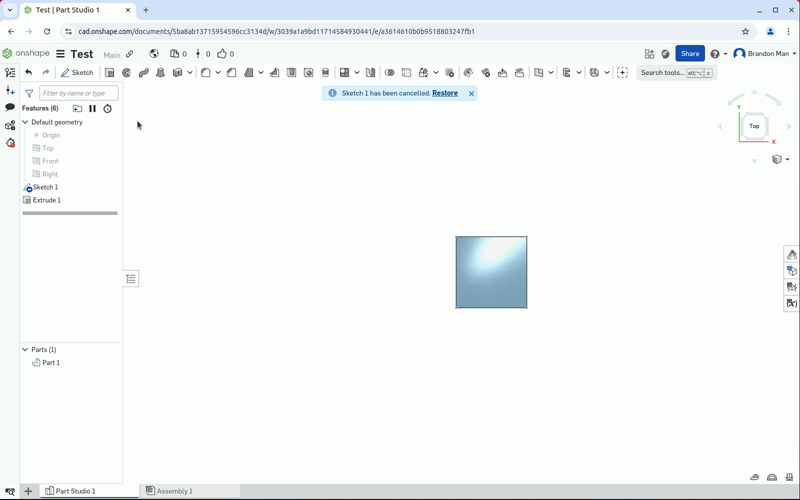
key(shift+h)
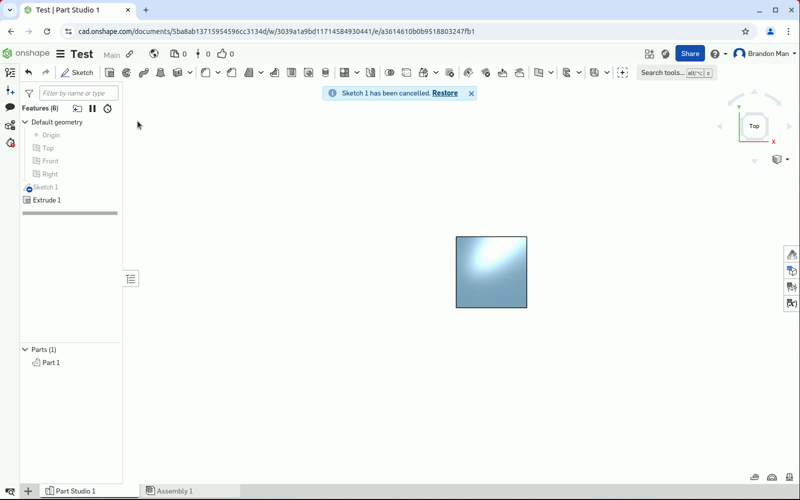
mouse_move(73, 189)
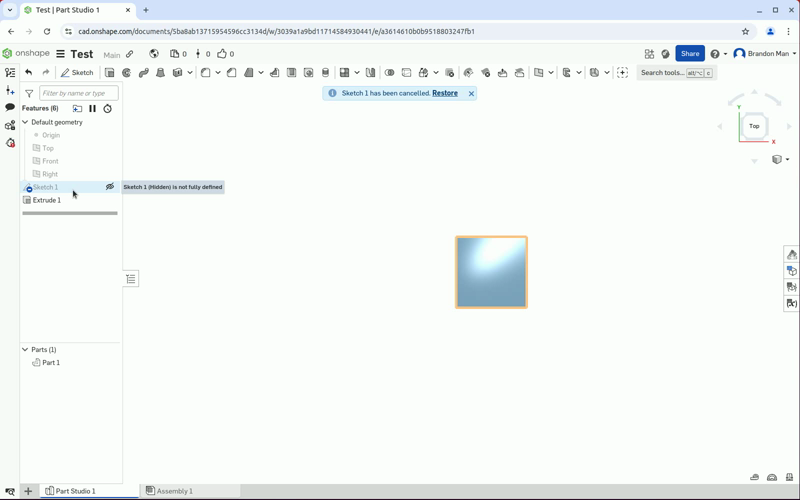
click(73, 189)
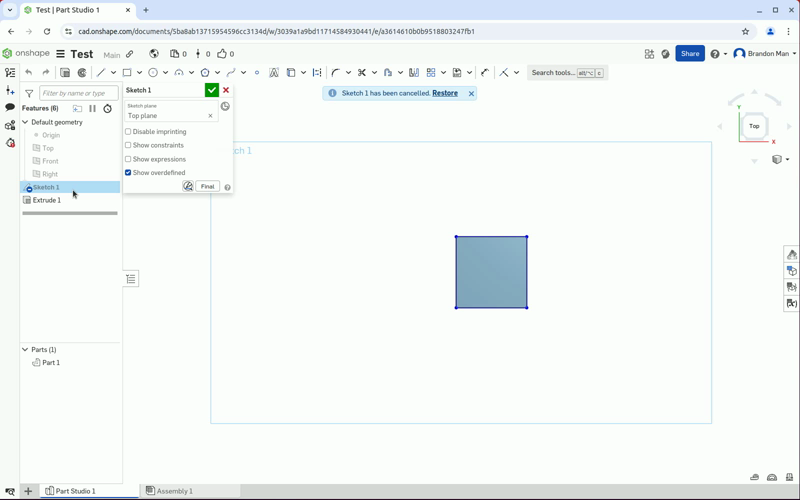
mouse_move(229, 92)
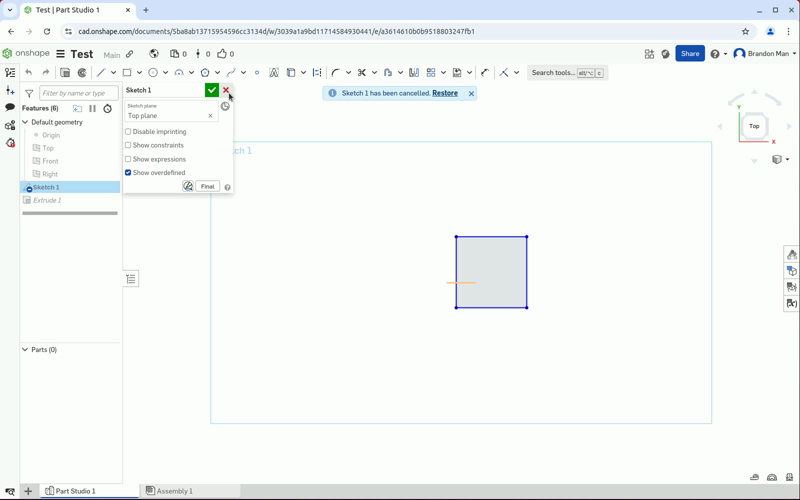
click(229, 92)
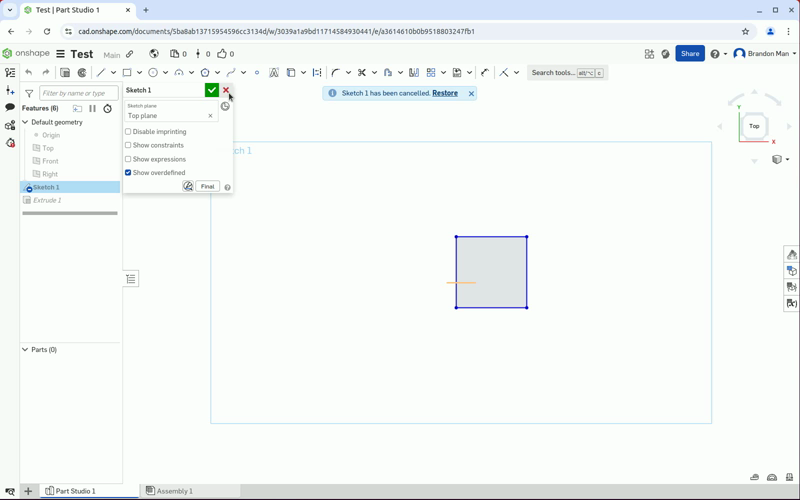
key(shift+s)
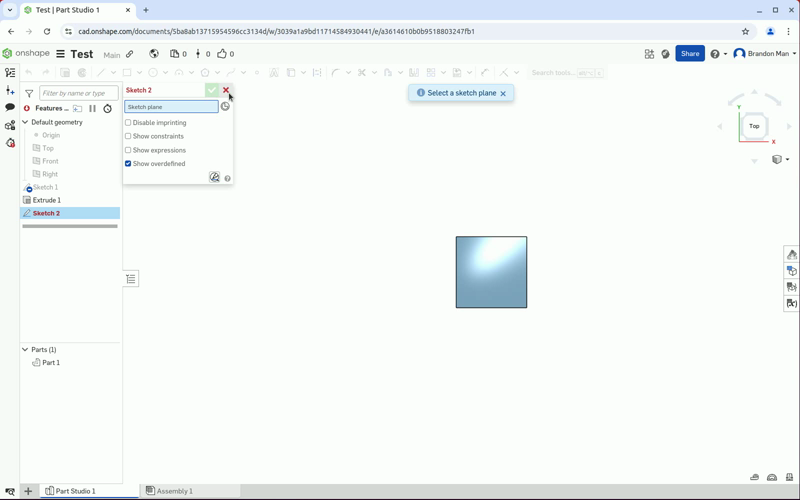
mouse_move(73, 150)
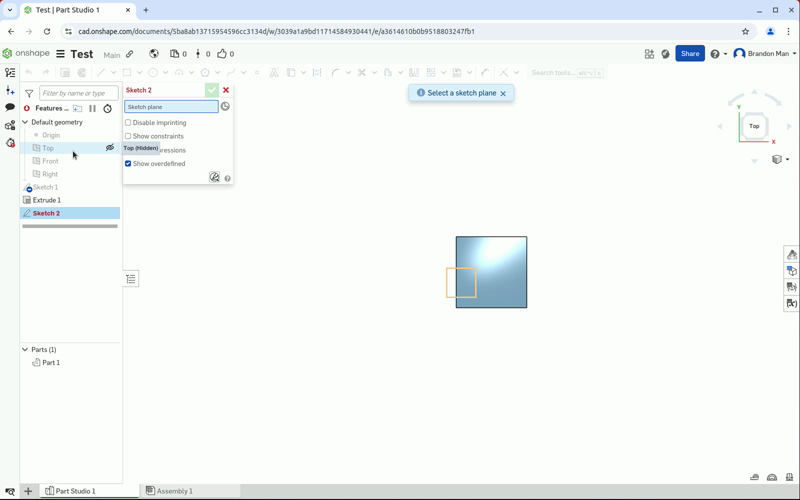
click(73, 150)
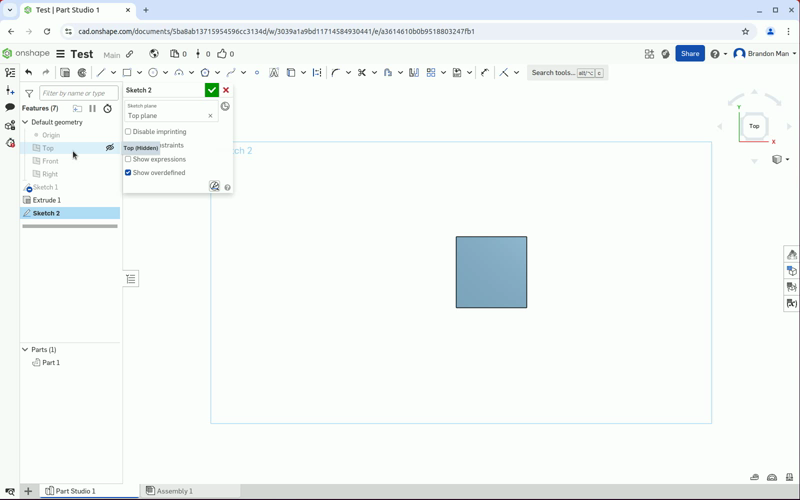
mouse_move(73, 352)
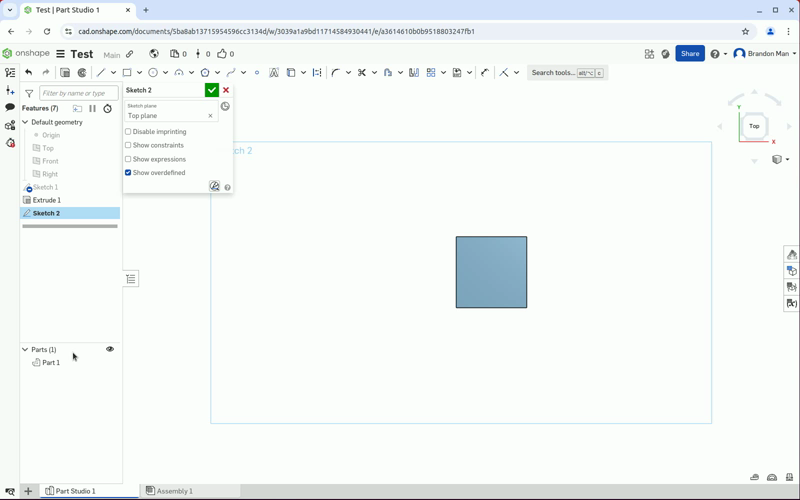
key(y)
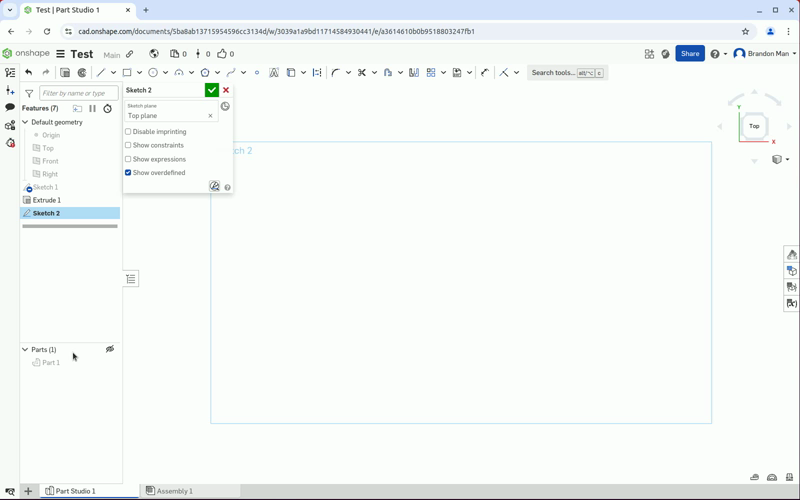
key(l)
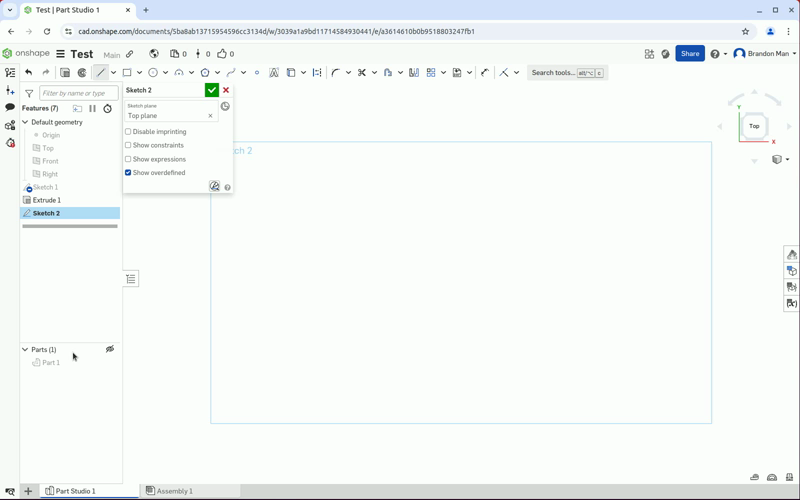
key_down(shift)
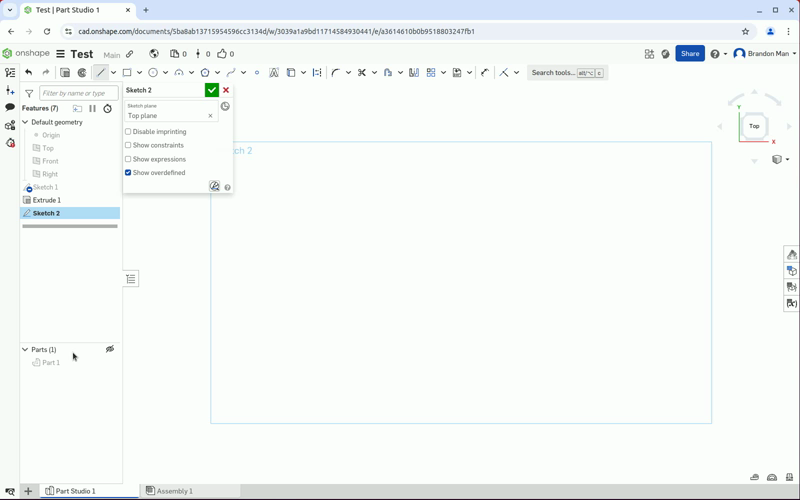
mouse_move(526, 307)
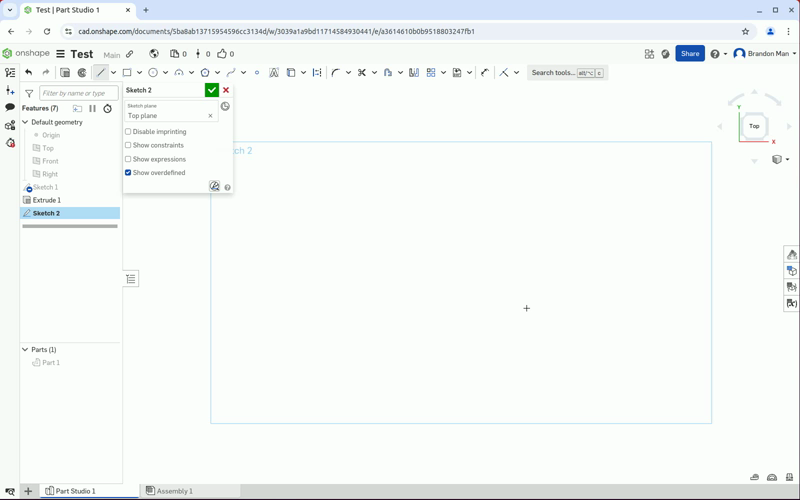
click(526, 307)
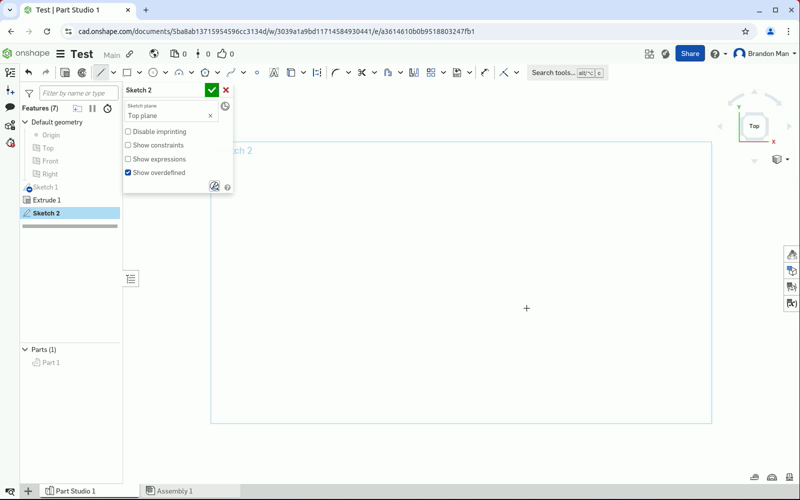
key_up(shift)
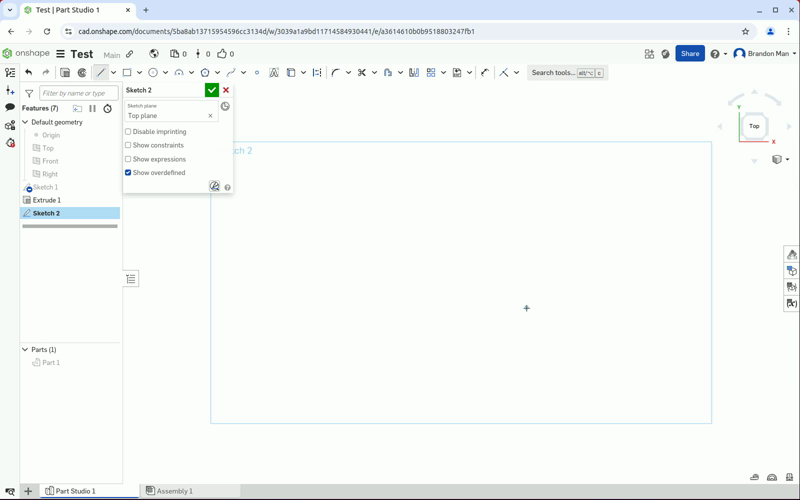
key_down(shift)
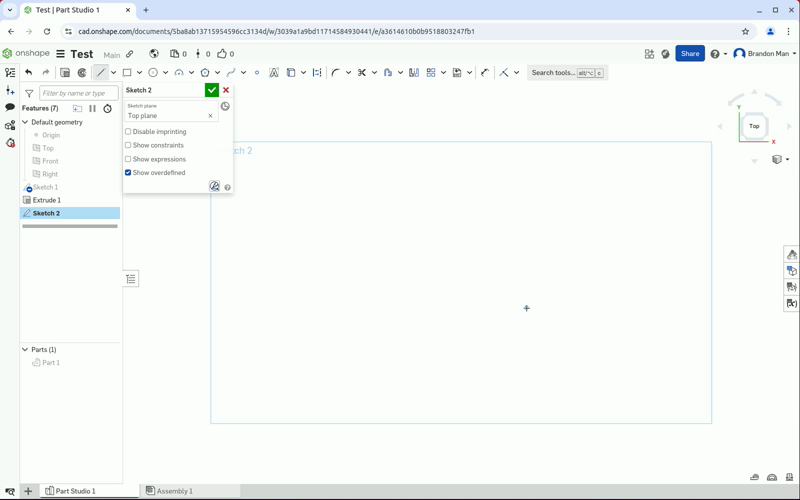
mouse_move(556, 307)
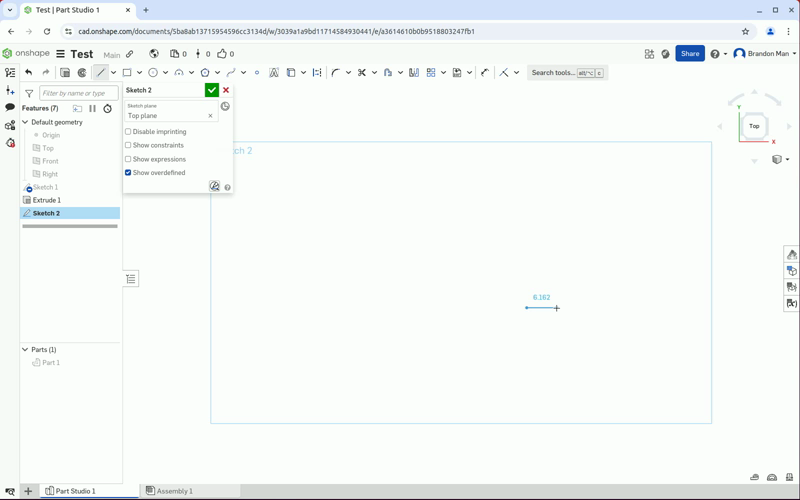
mouse_move(573, 307)
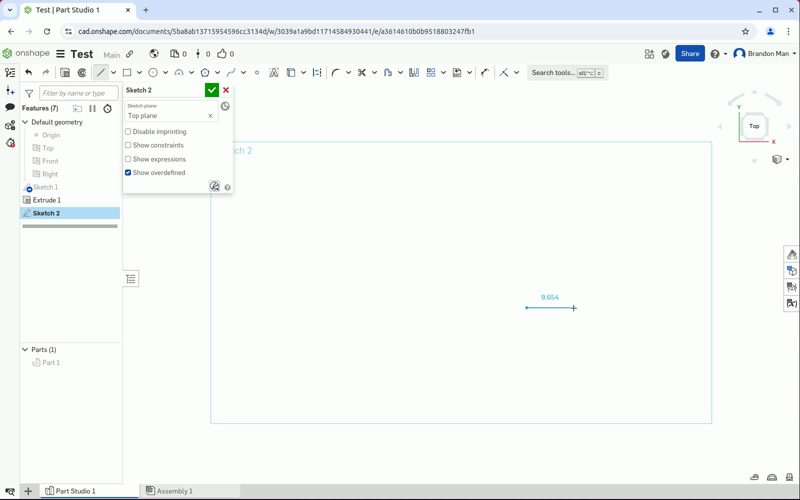
click(573, 307)
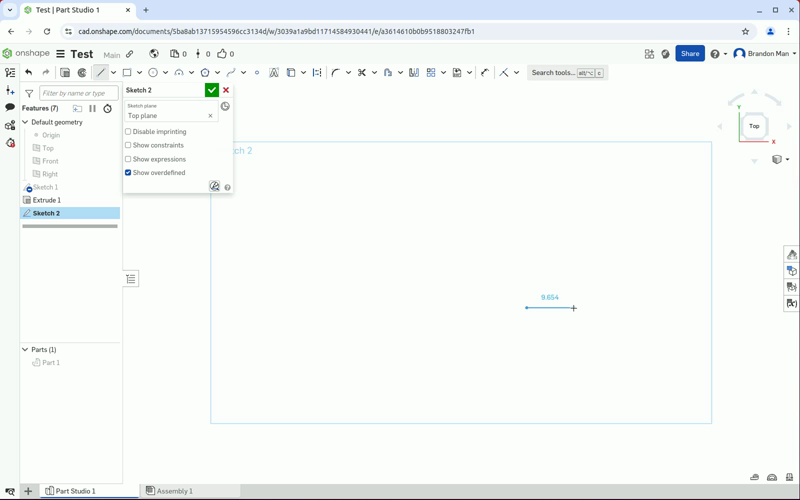
key_up(shift)
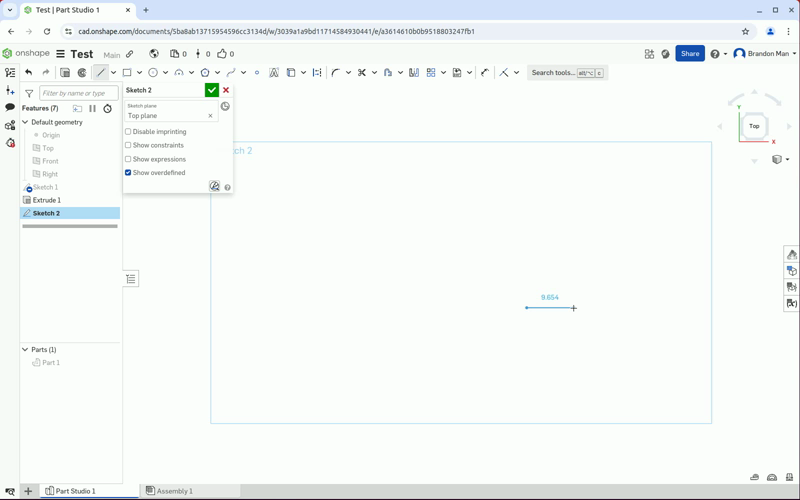
key_down(shift)
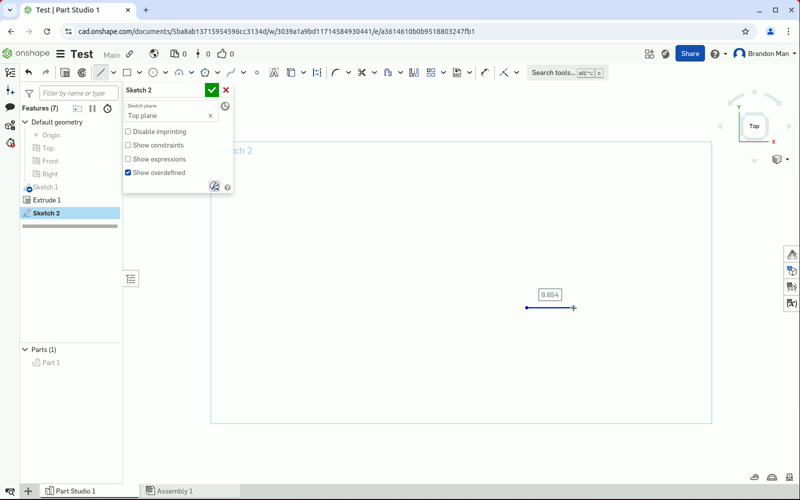
mouse_move(589, 307)
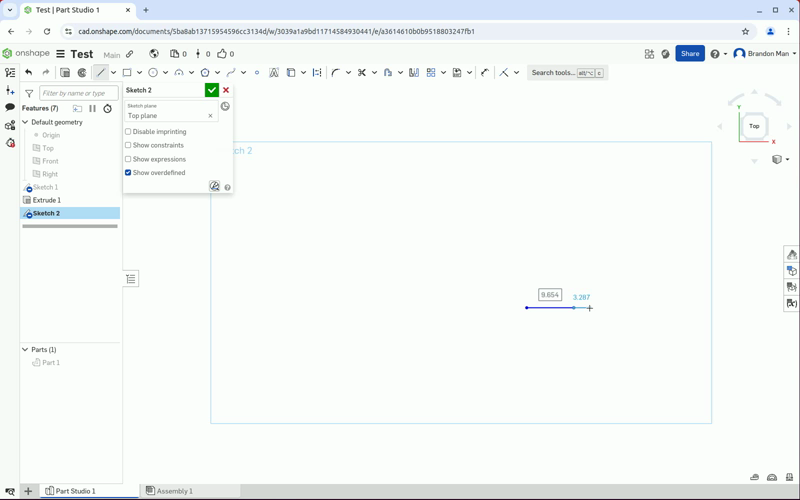
mouse_move(573, 260)
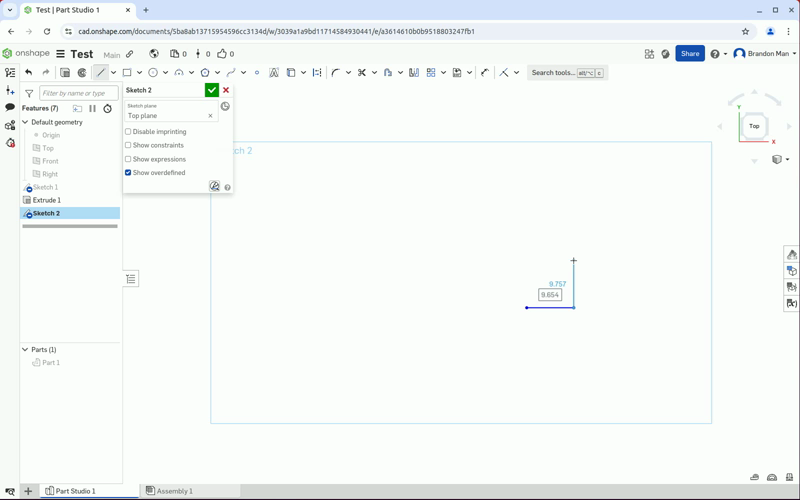
click(573, 260)
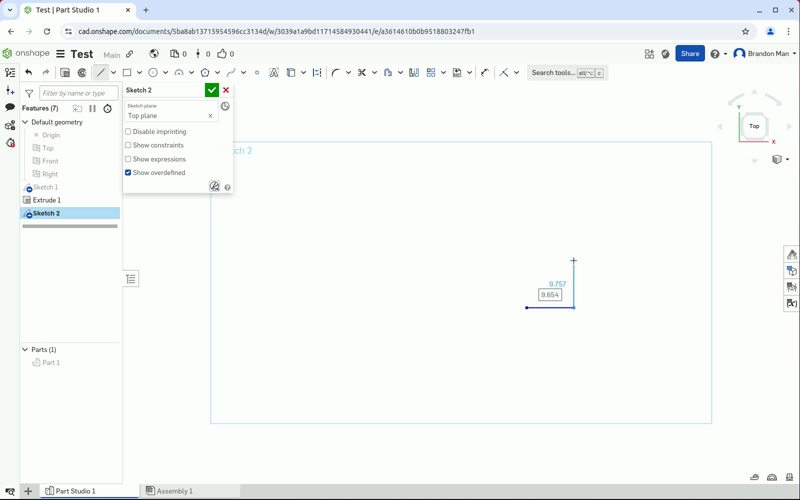
key_up(shift)
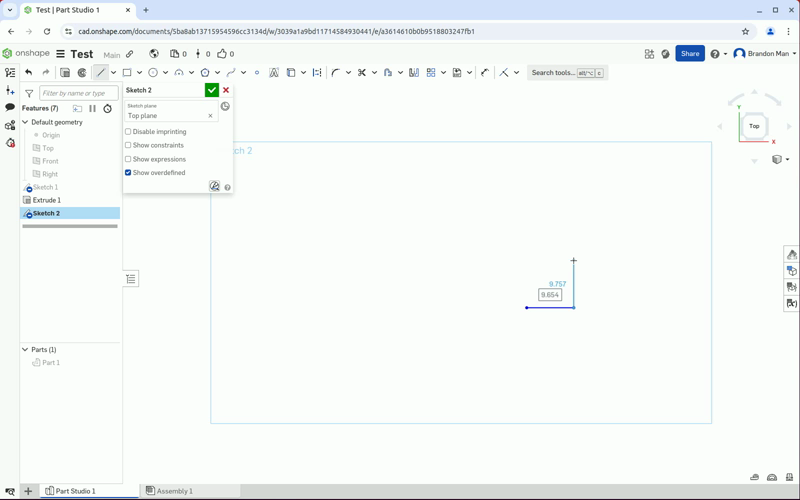
key_down(shift)
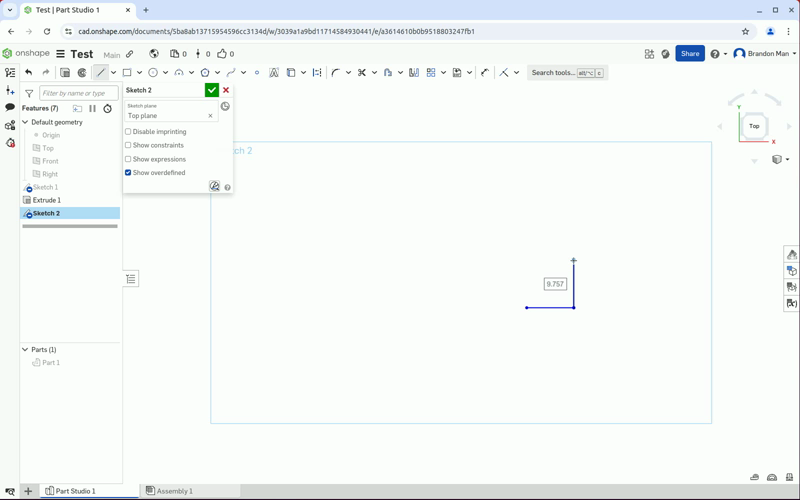
mouse_move(589, 260)
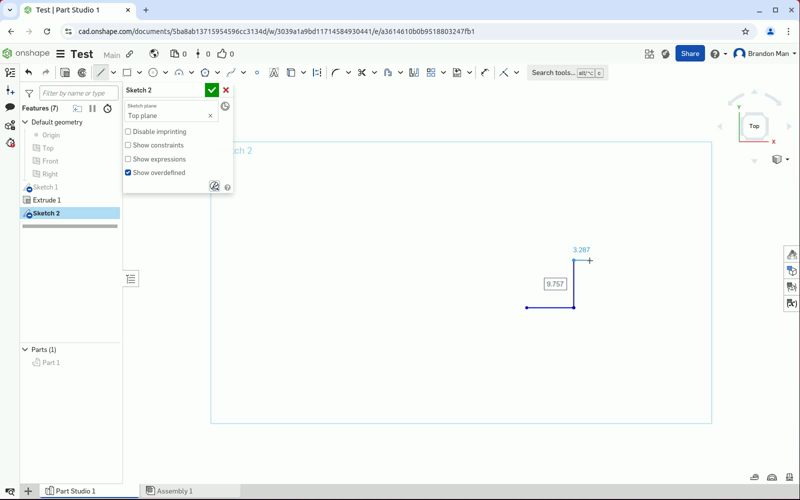
mouse_move(526, 260)
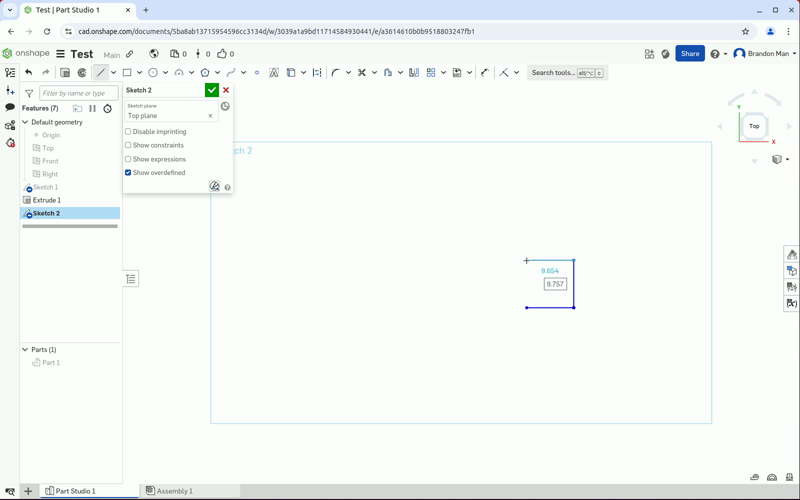
click(526, 260)
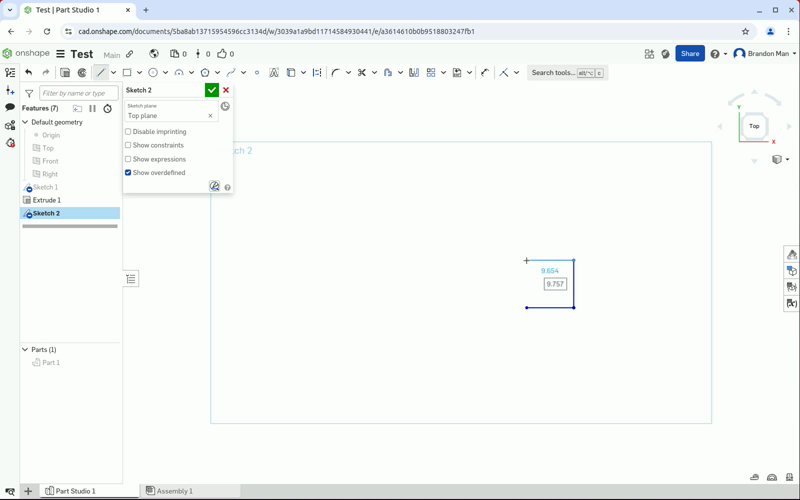
key_up(shift)
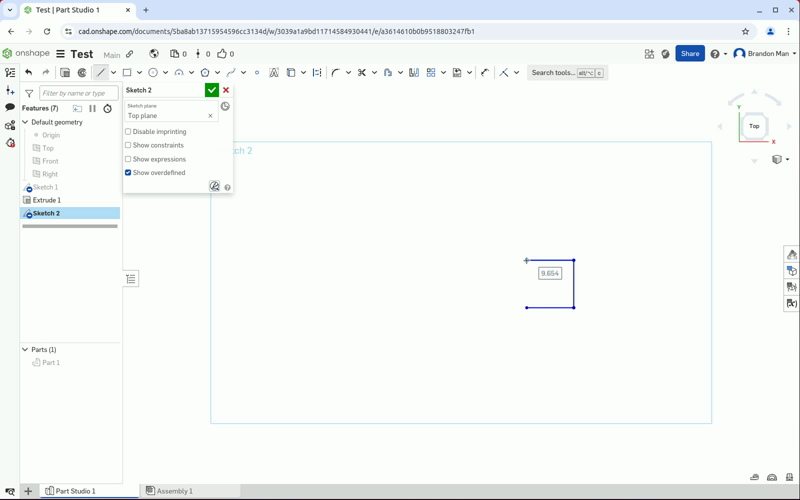
mouse_move(556, 260)
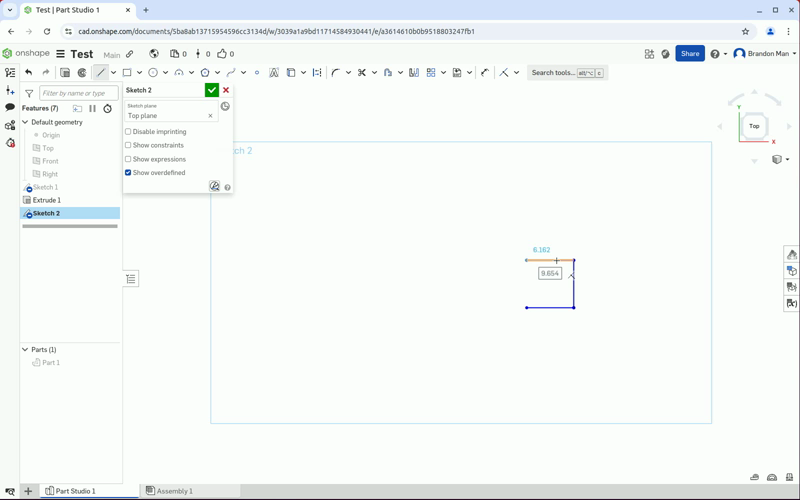
key_down(shift)
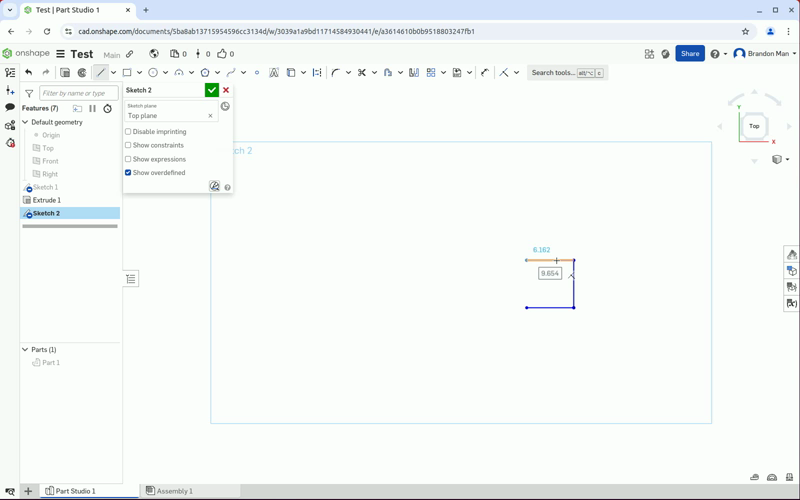
mouse_move(526, 307)
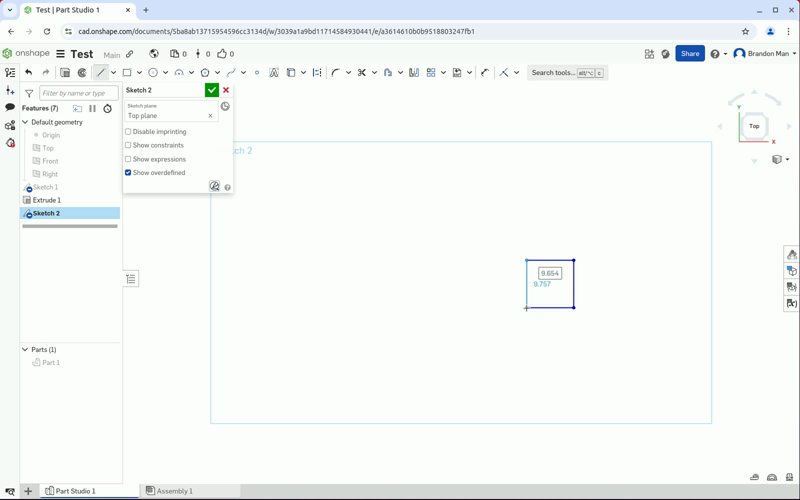
key_up(shift)
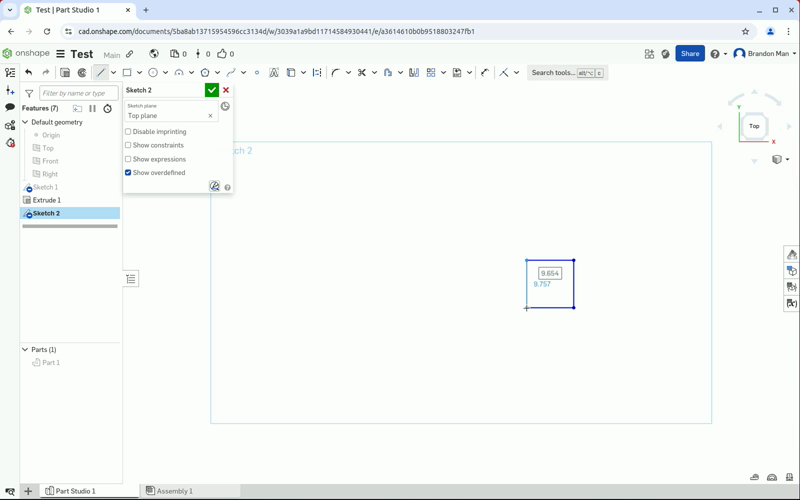
click(526, 307)
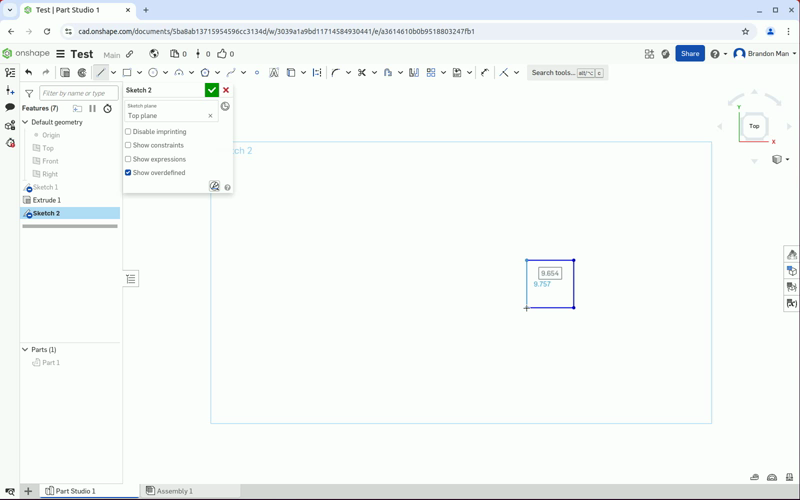
key(esc)
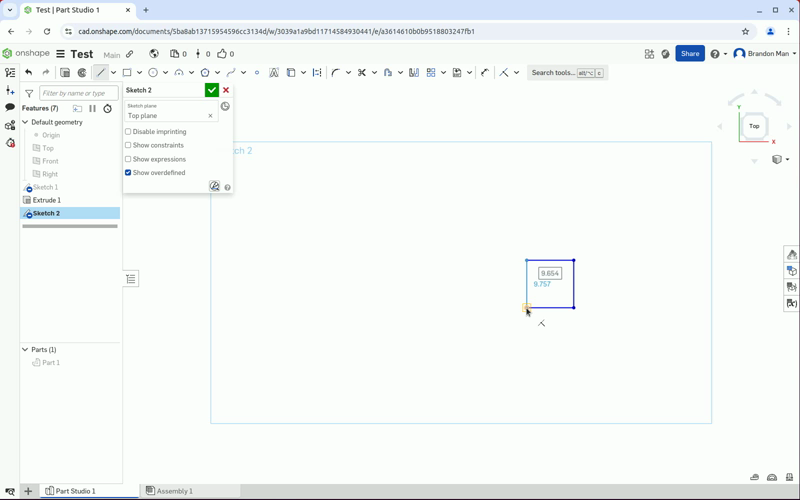
mouse_move(528, 276)
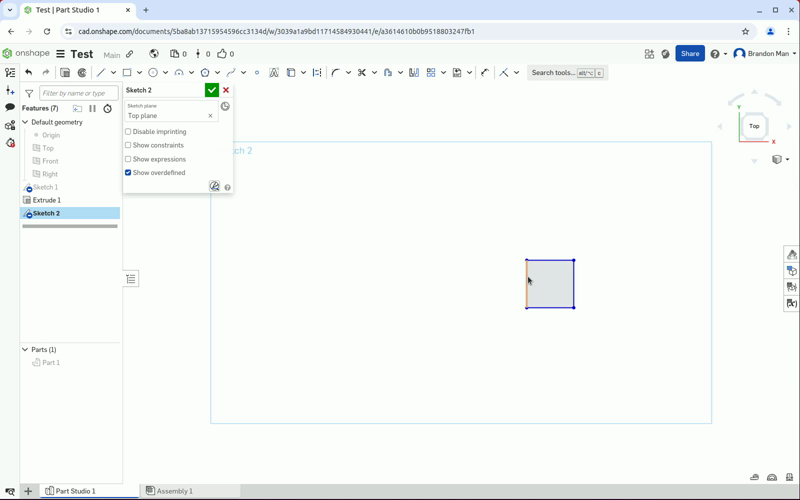
click(528, 276)
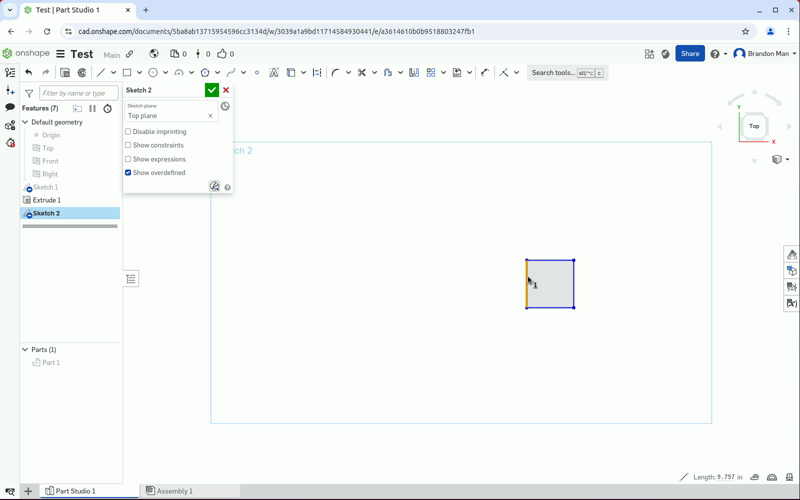
mouse_move(73, 352)
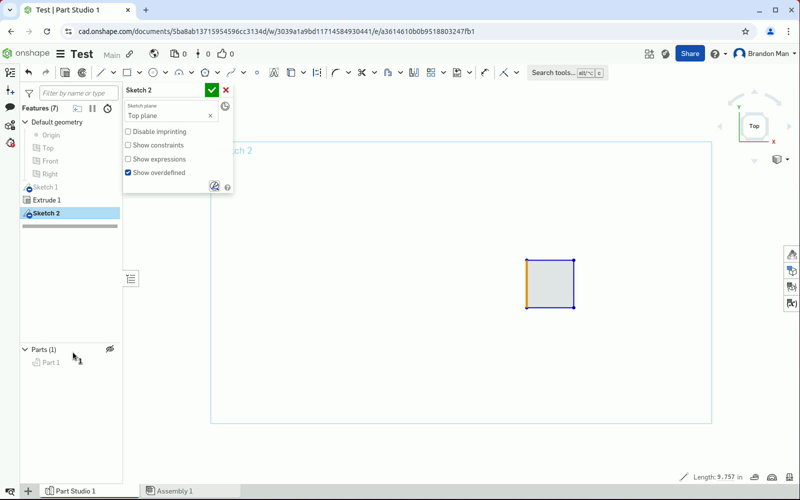
key(shift+y)
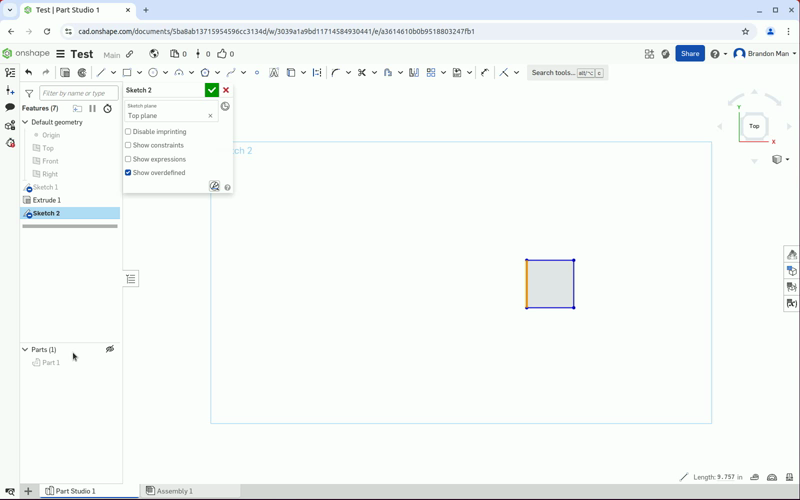
key(shift+e)
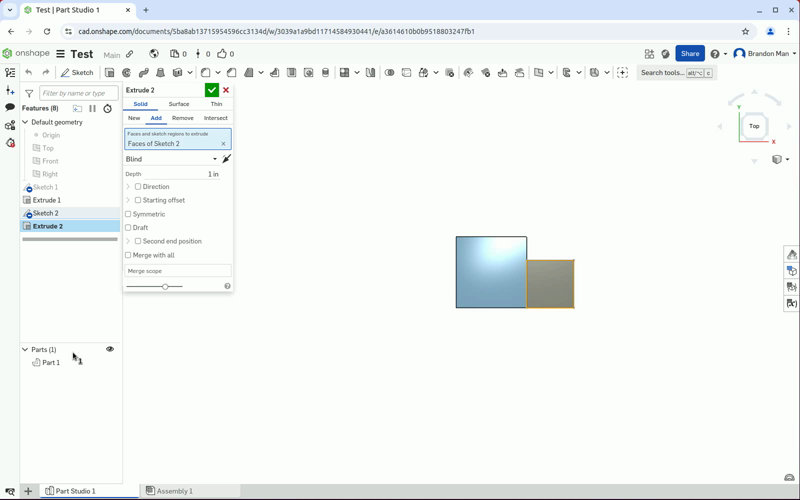
mouse_move(143, 106)
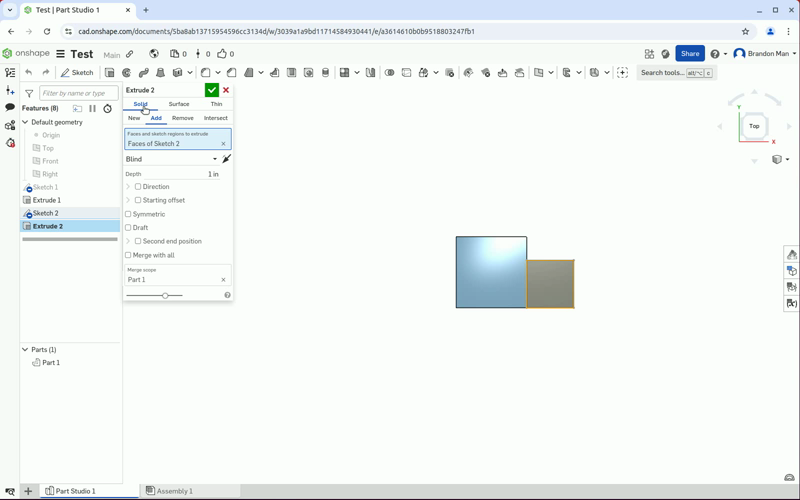
click(143, 106)
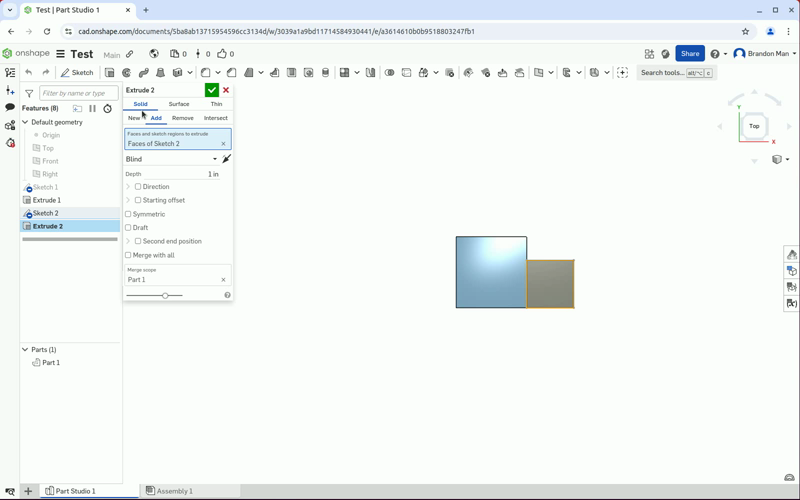
mouse_move(137, 120)
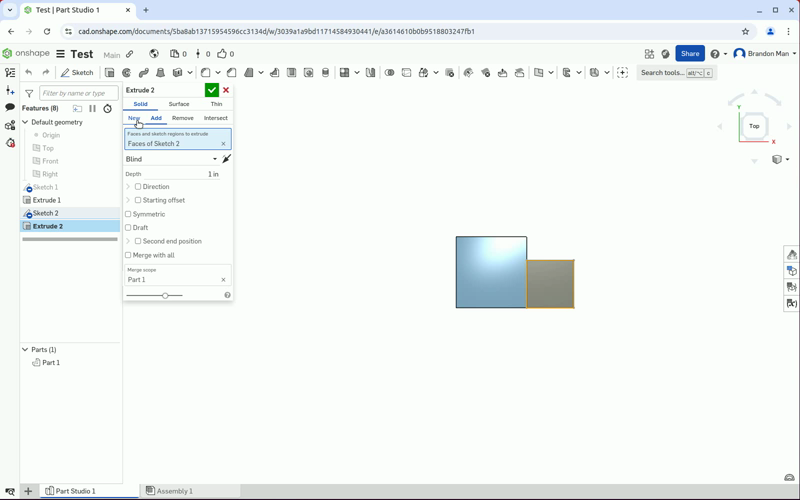
click(137, 120)
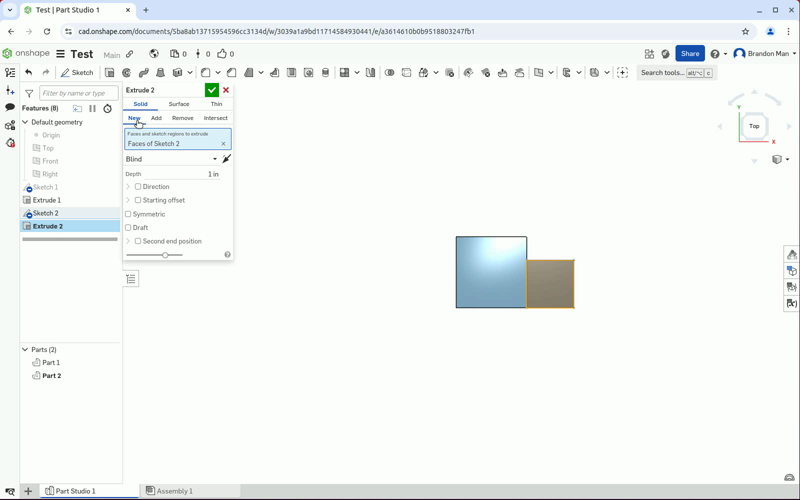
key(tab, 4)
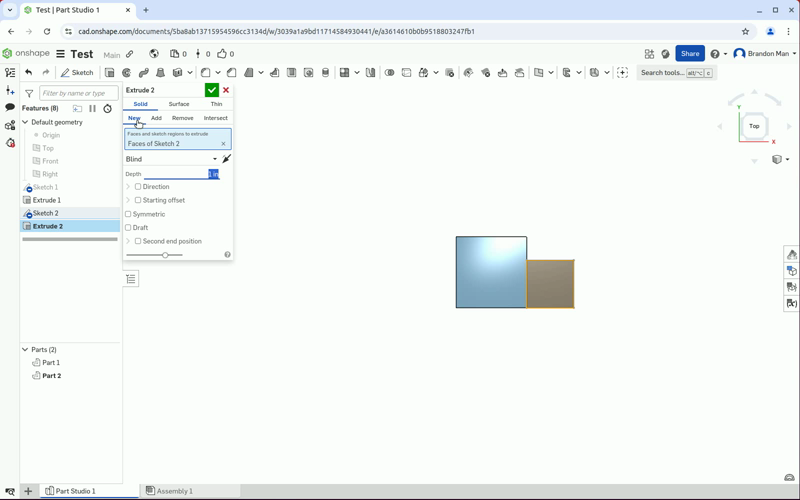
text(9.628)
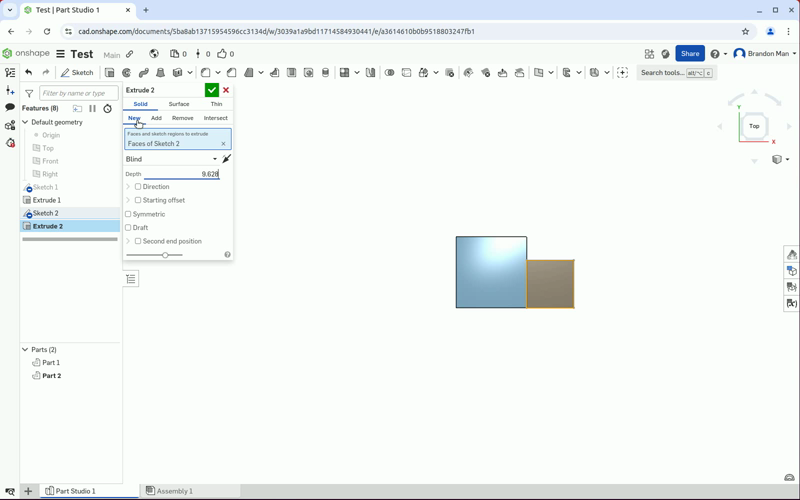
key(enter)
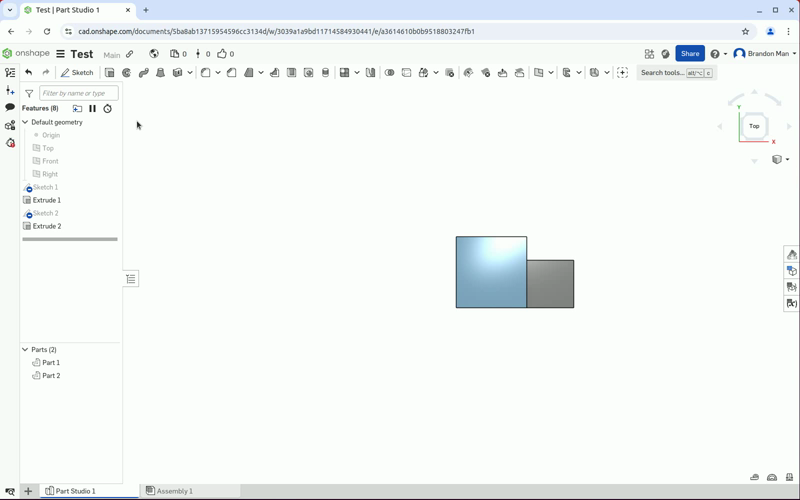
key(shift+h)
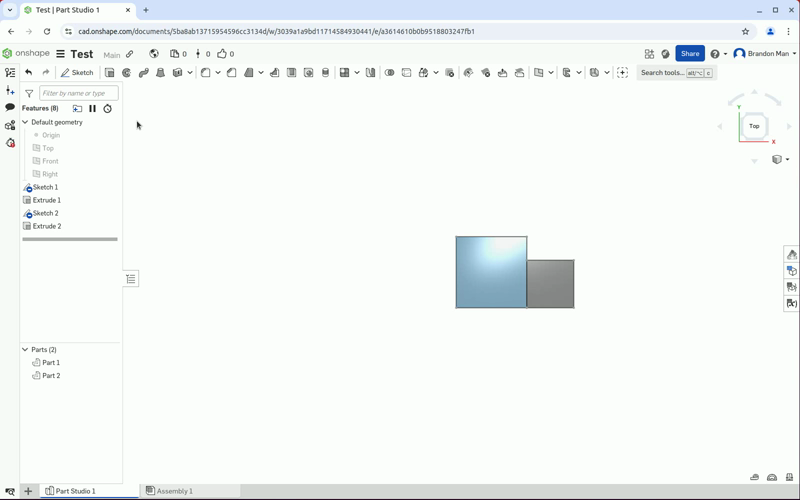
key(shift+h)
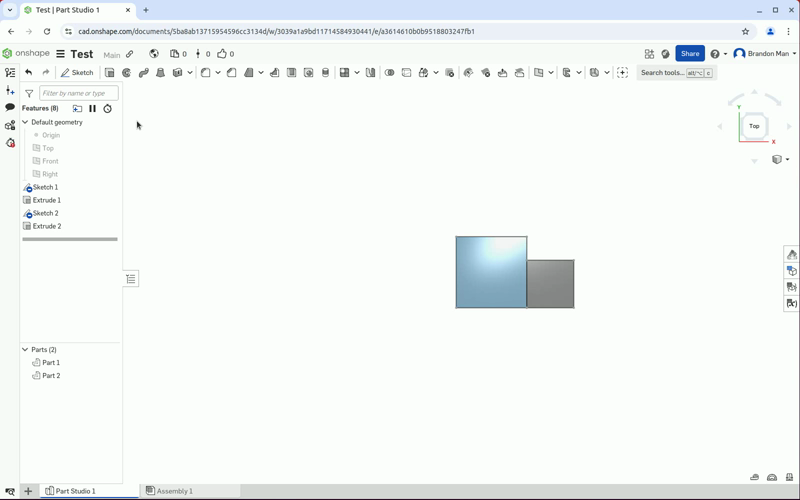
key(shift+7)
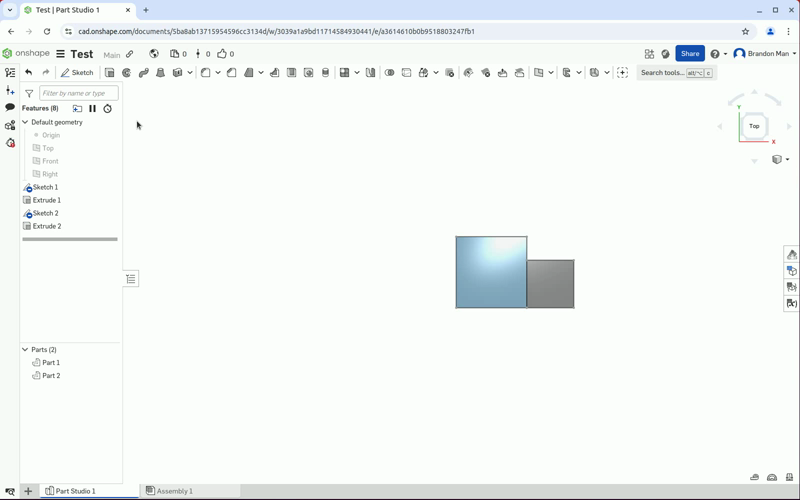
key(up, 3)
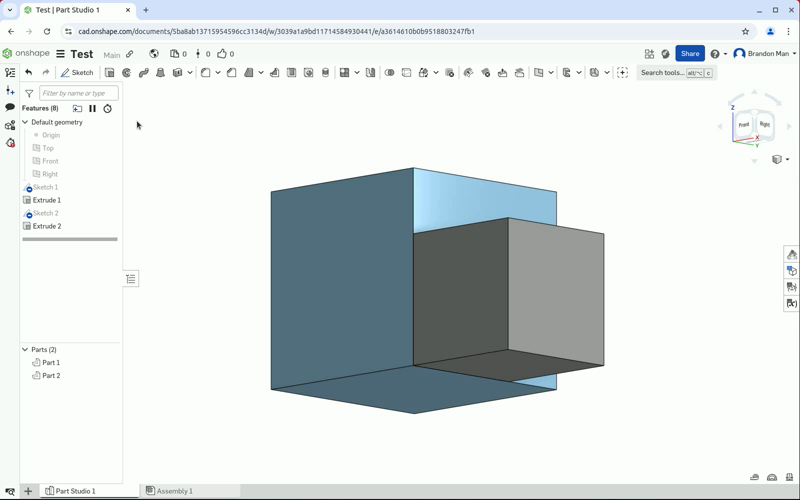
key(left, 3)
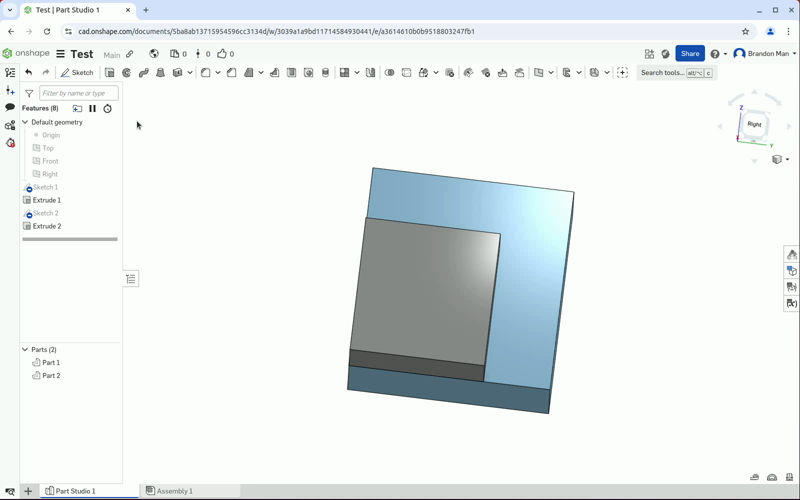
key(right, 3)
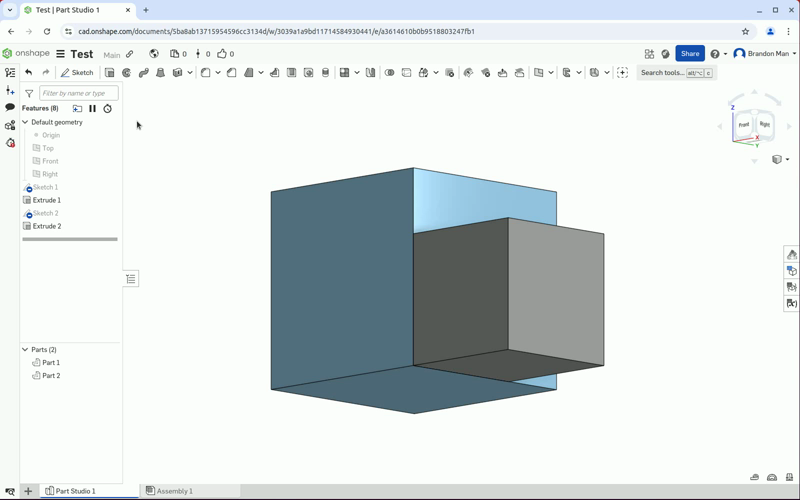
key(down, 3)
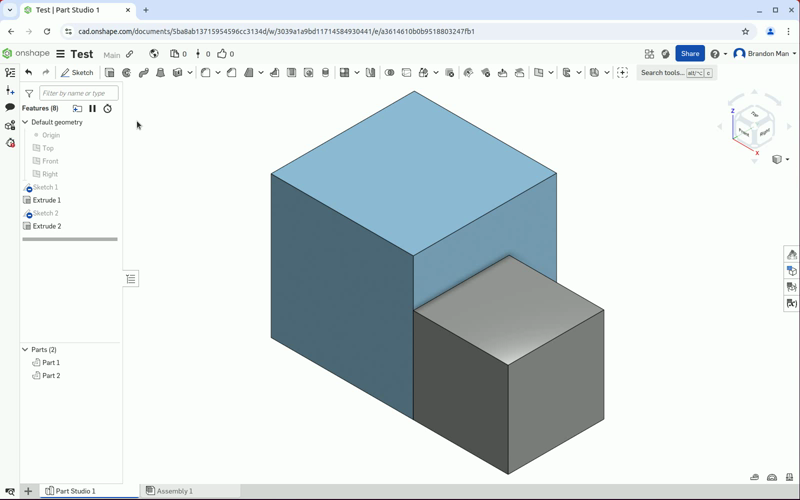
mouse_move(73, 189)
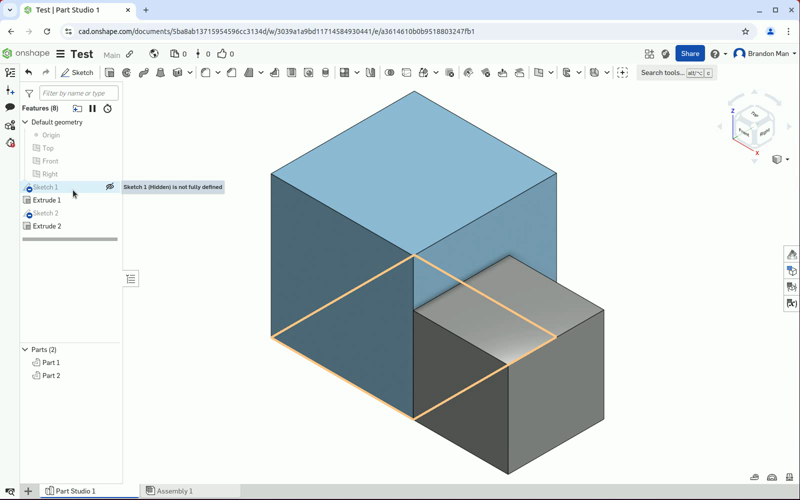
click(73, 189)